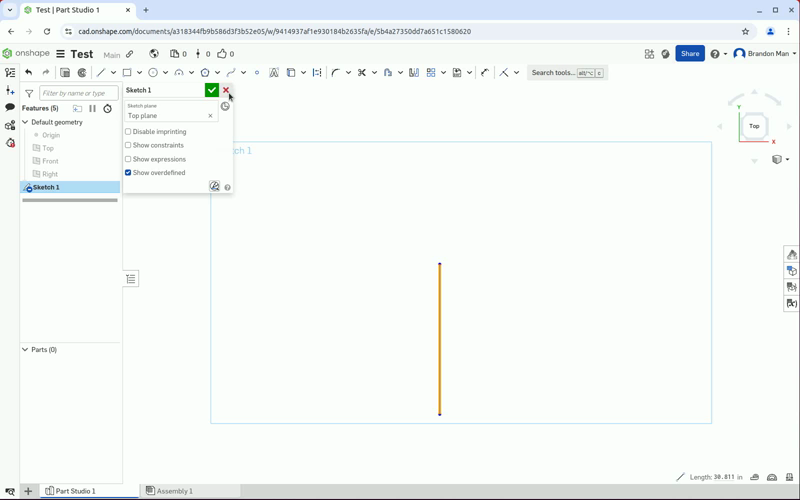
key(shift+h)
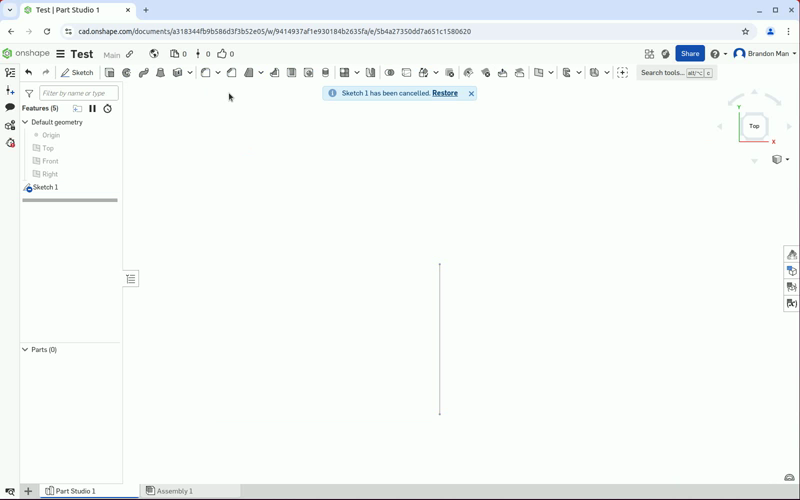
key(shift+s)
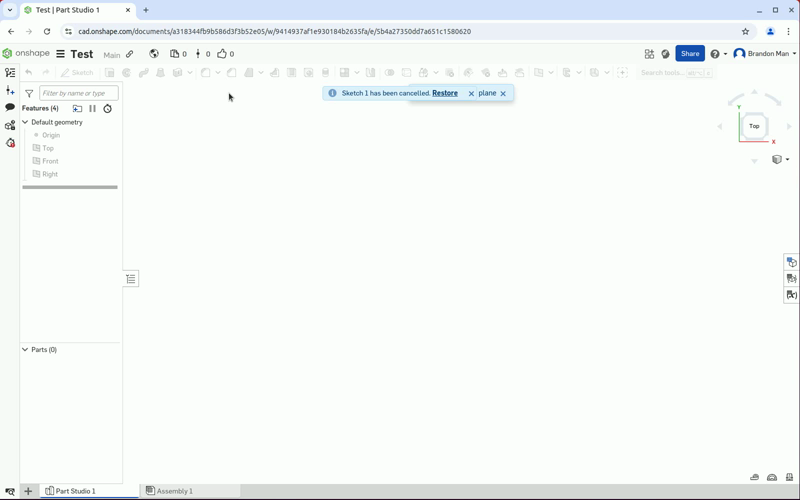
mouse_move(73, 150)
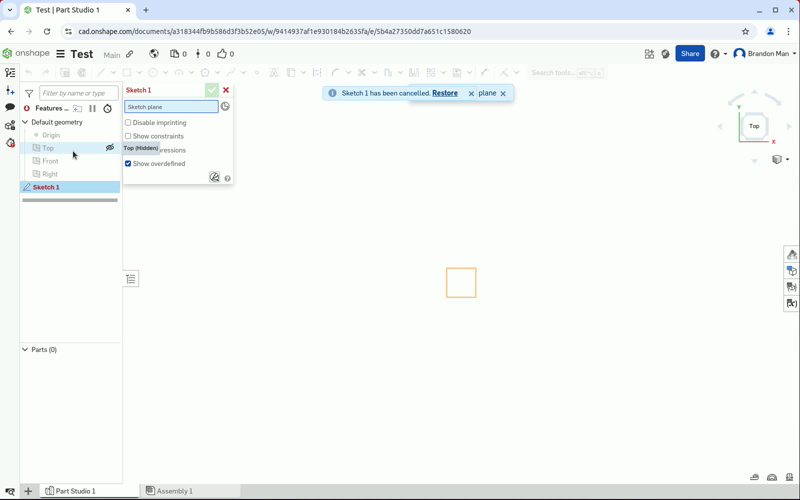
click(73, 150)
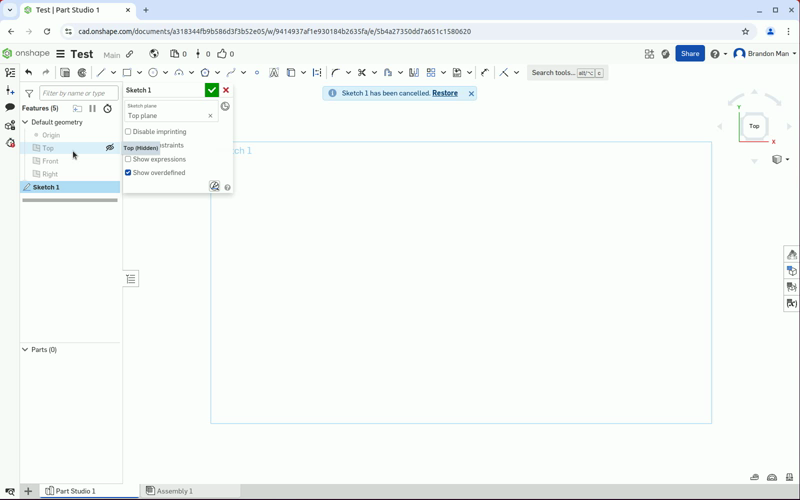
mouse_move(73, 352)
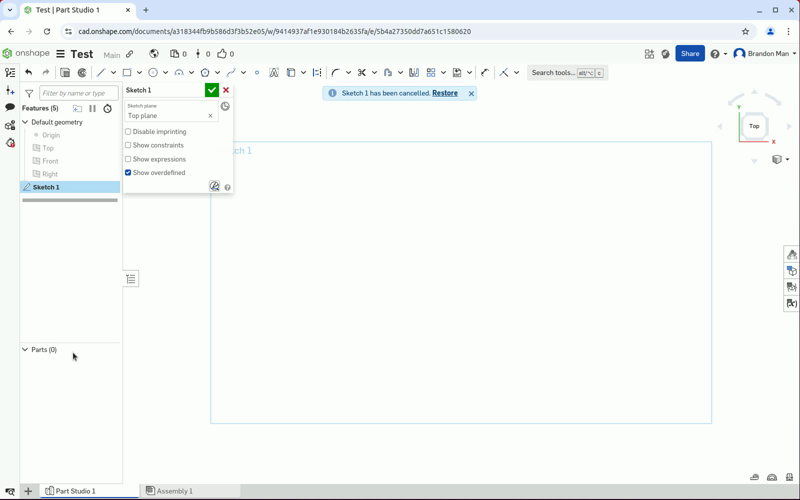
key(y)
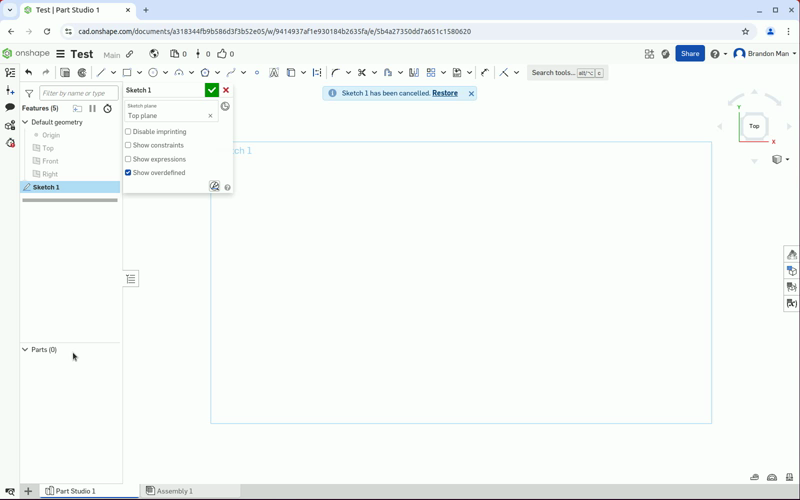
key(l)
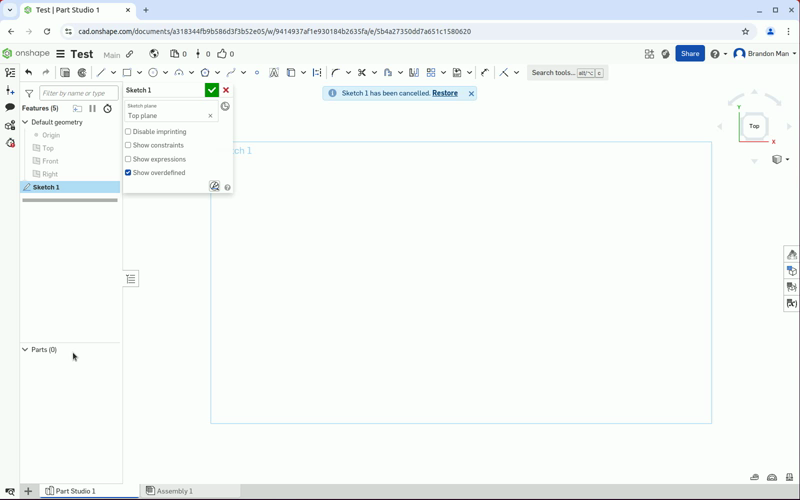
key_down(shift)
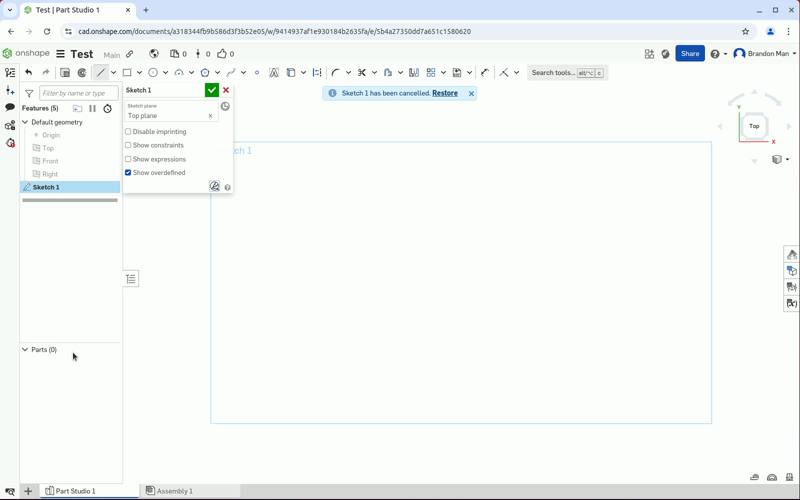
mouse_move(348, 282)
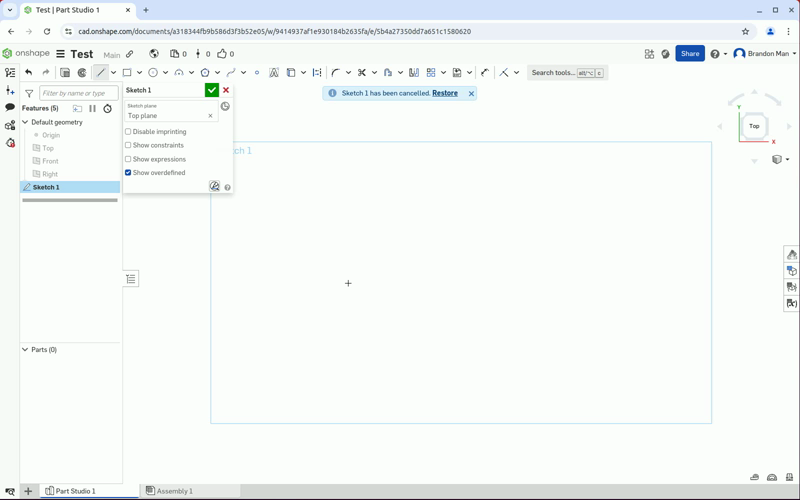
click(348, 282)
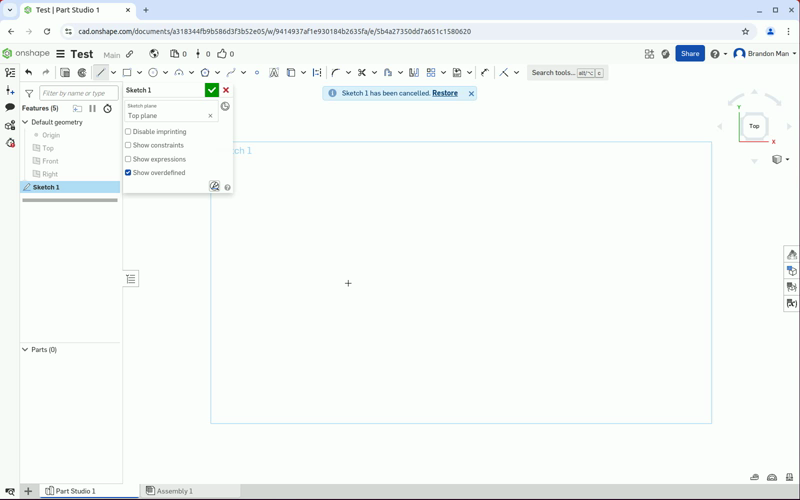
key_up(shift)
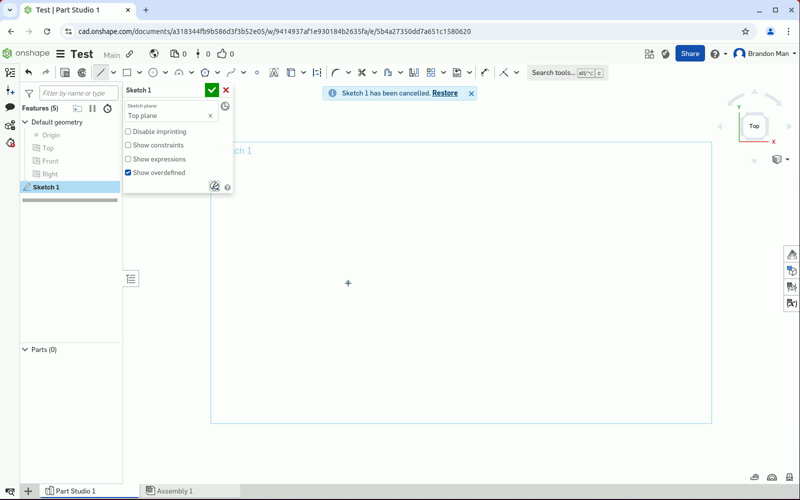
key_down(shift)
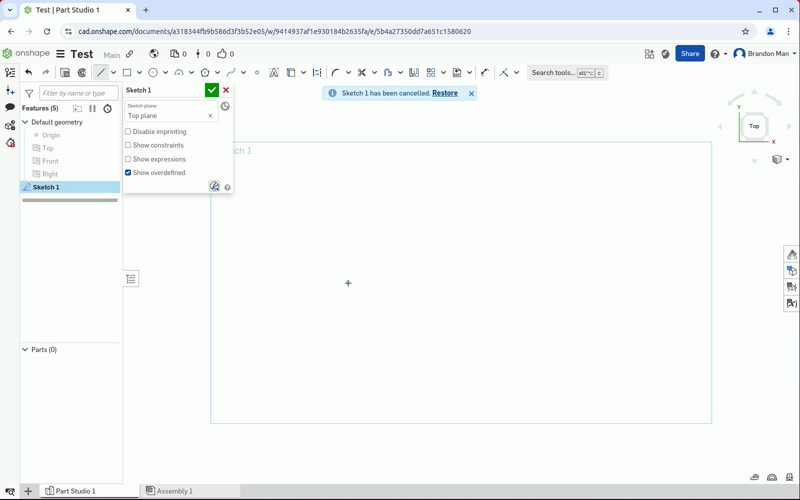
mouse_move(460, 282)
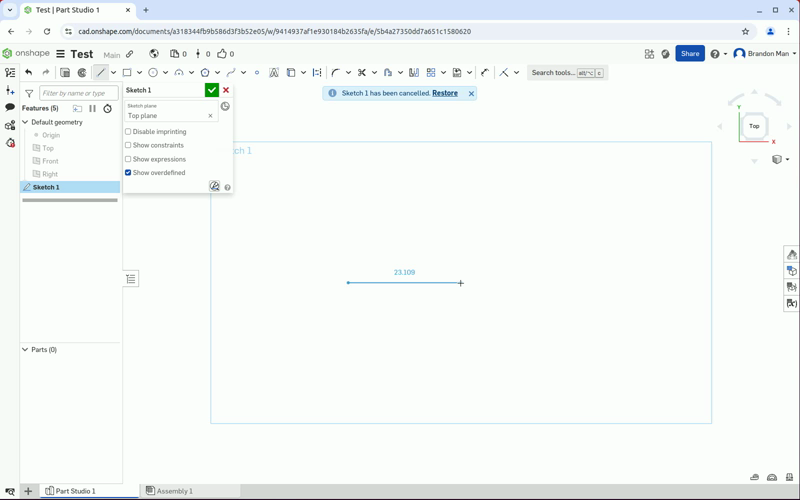
click(460, 282)
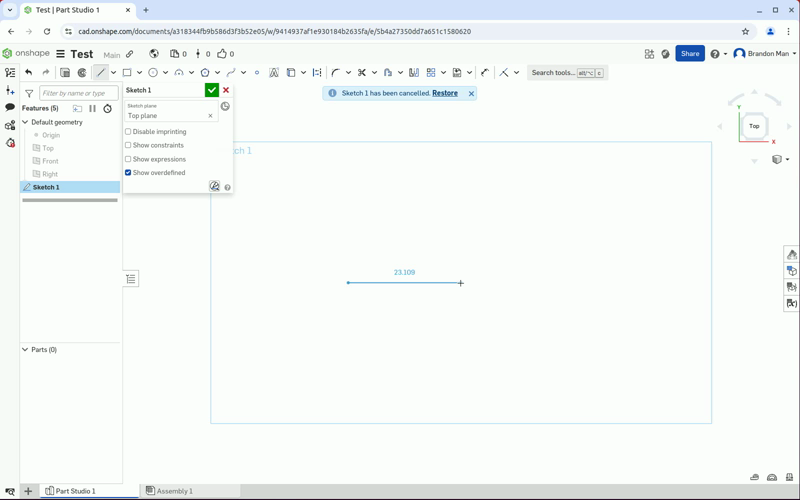
key_up(shift)
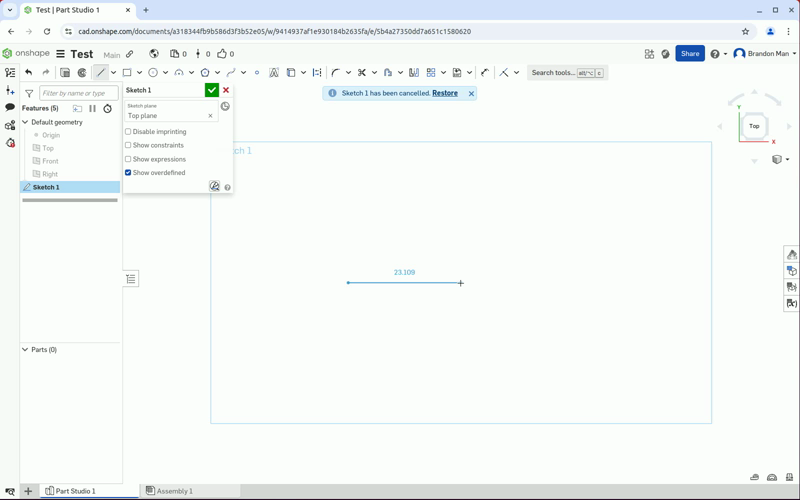
key_down(shift)
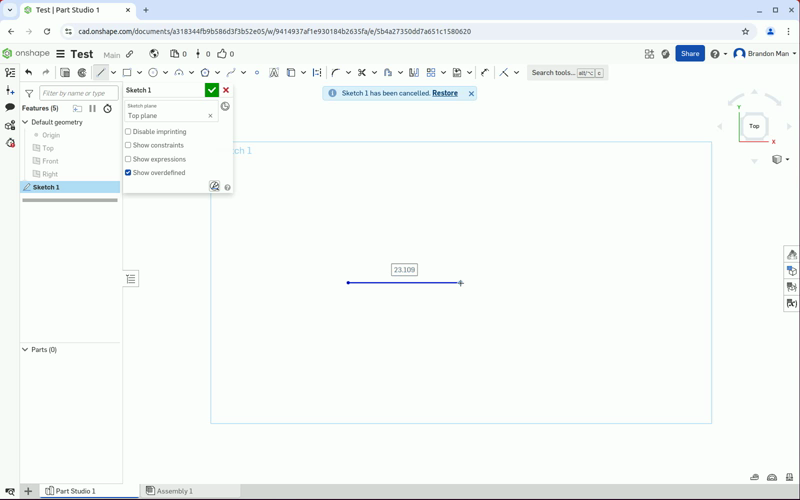
mouse_move(460, 196)
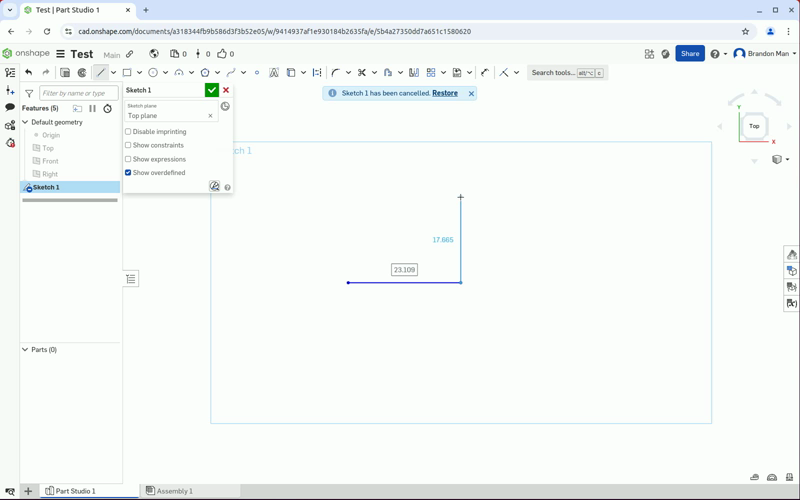
click(460, 196)
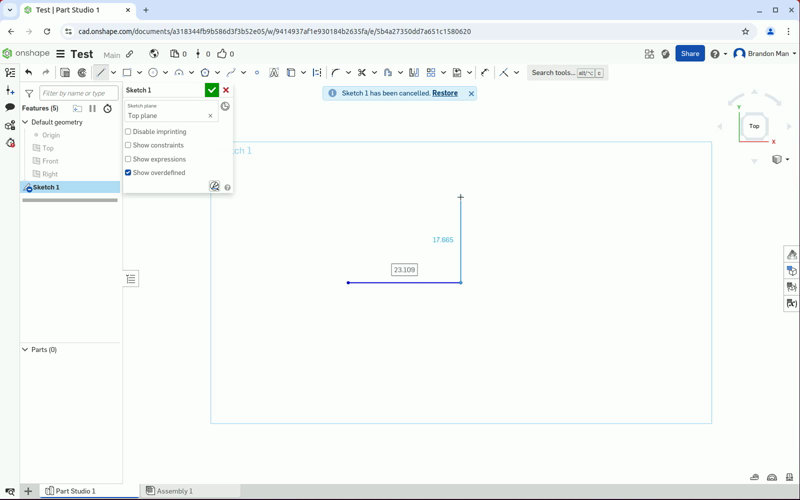
key_up(shift)
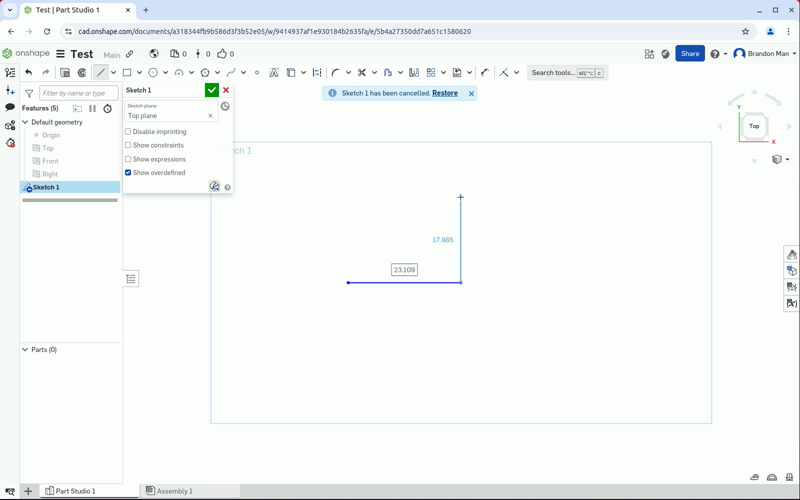
key_down(shift)
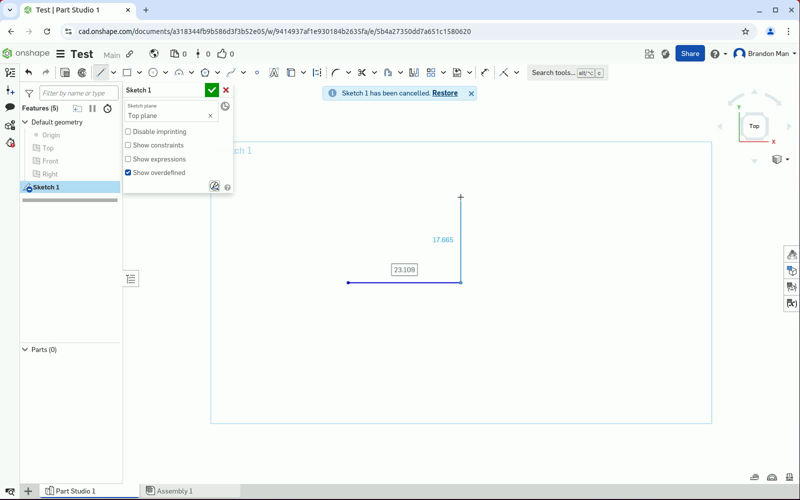
mouse_move(348, 196)
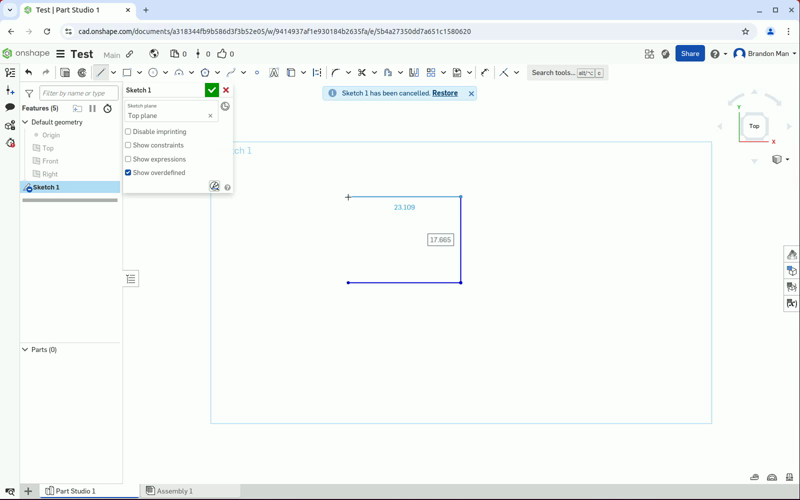
click(348, 196)
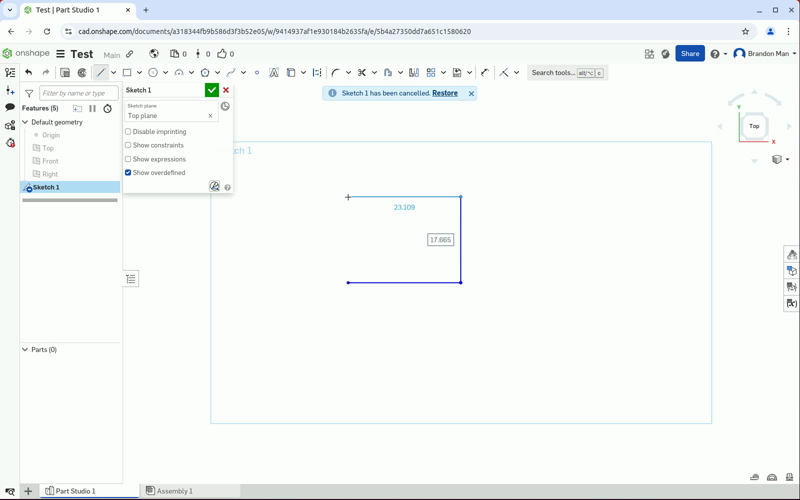
key_up(shift)
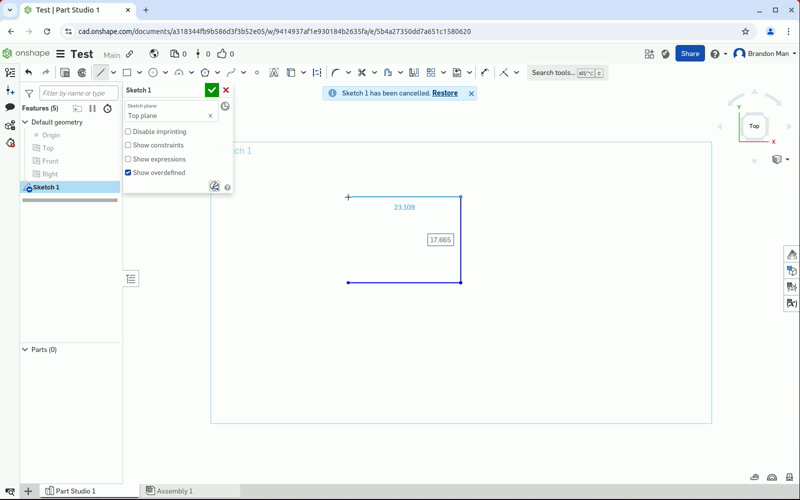
key_down(shift)
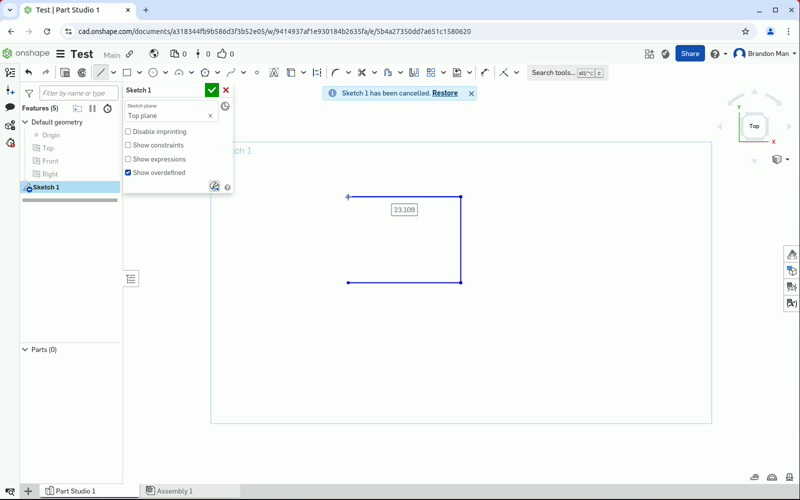
mouse_move(348, 282)
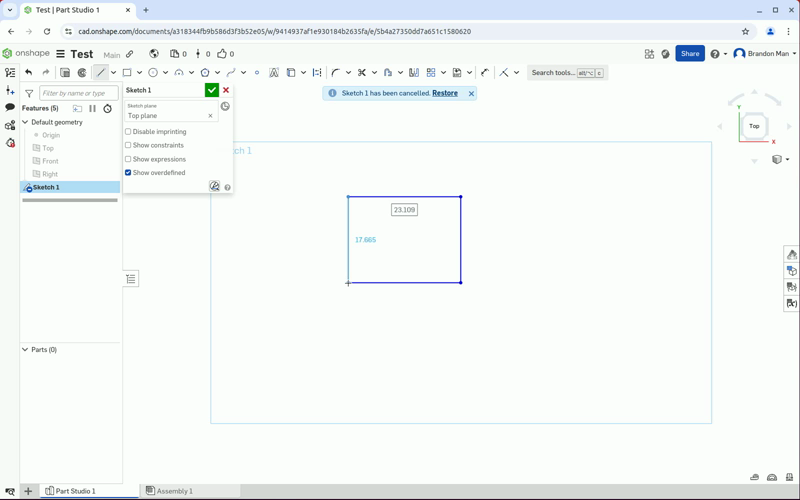
key_up(shift)
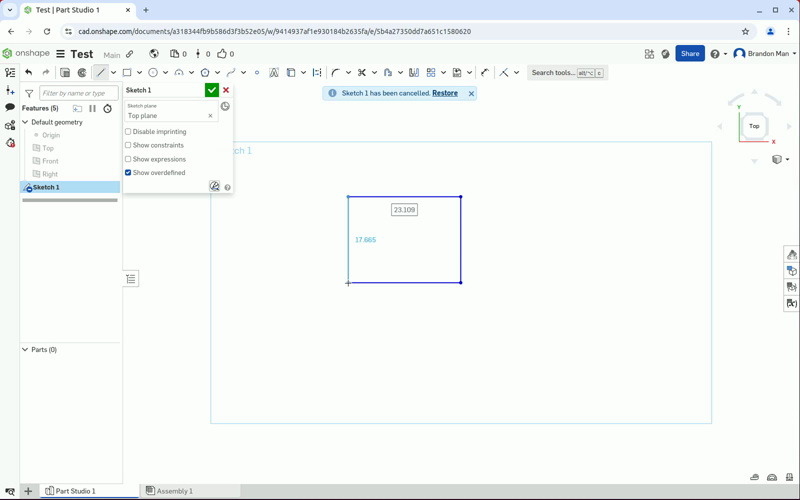
click(348, 282)
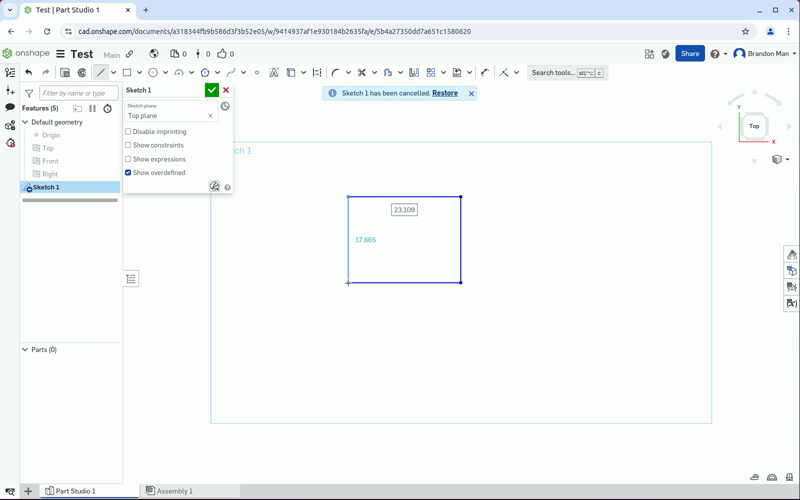
key(esc)
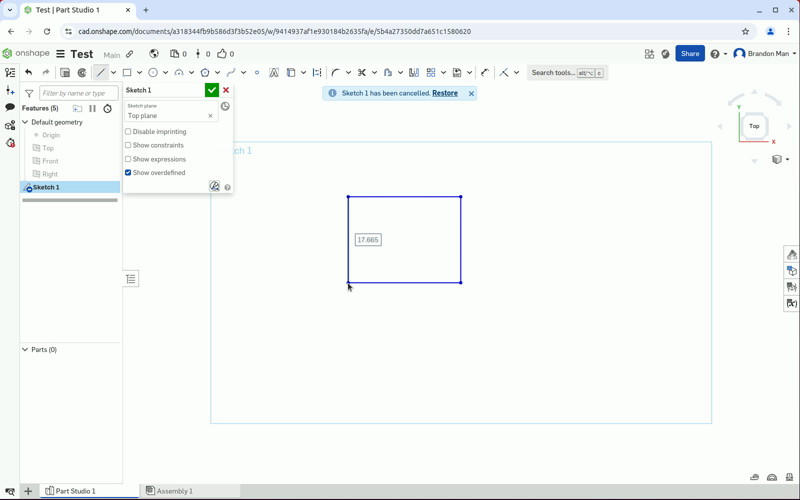
key(l)
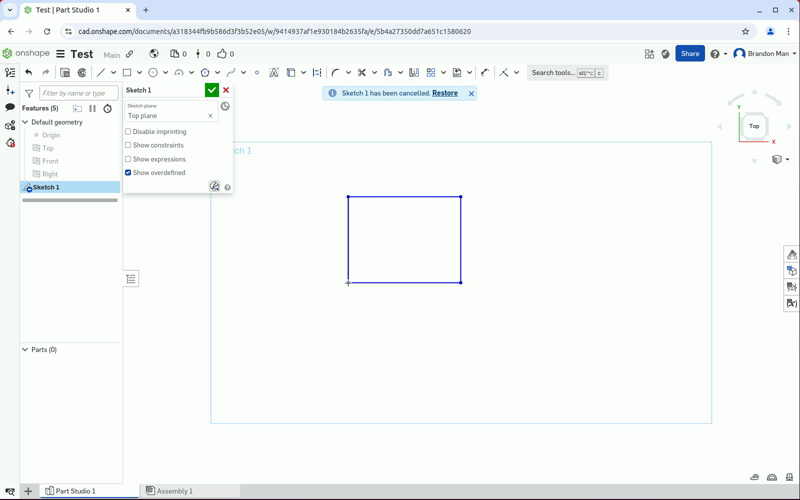
key_down(shift)
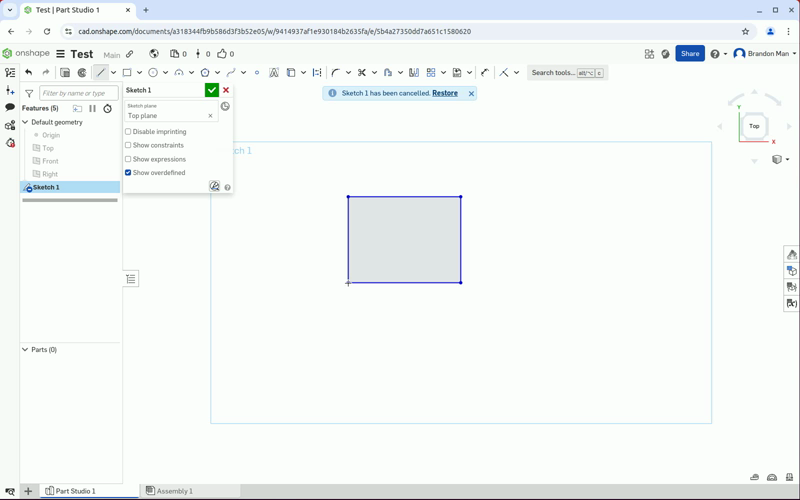
mouse_move(374, 256)
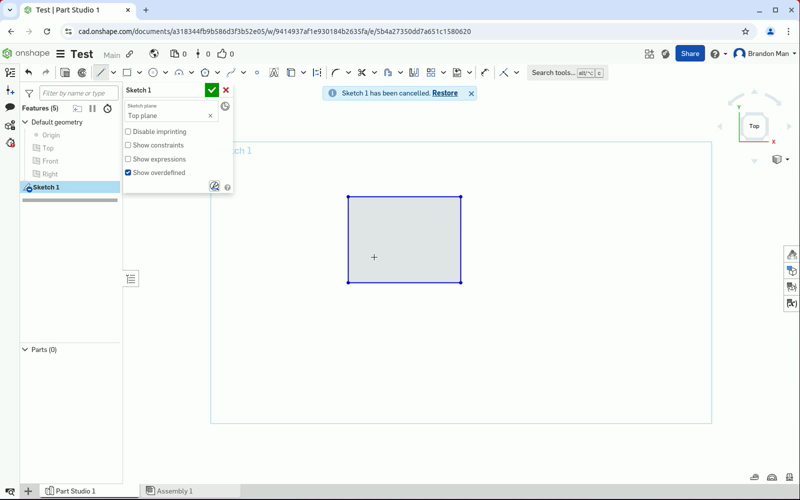
click(374, 256)
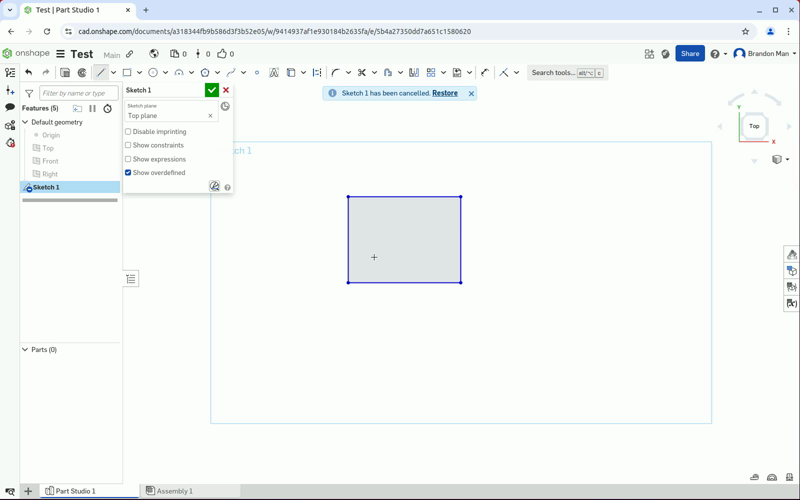
key_up(shift)
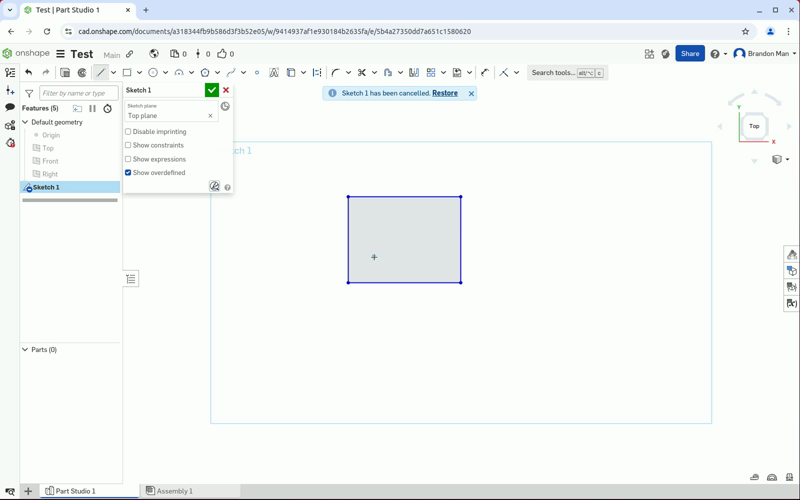
key_down(shift)
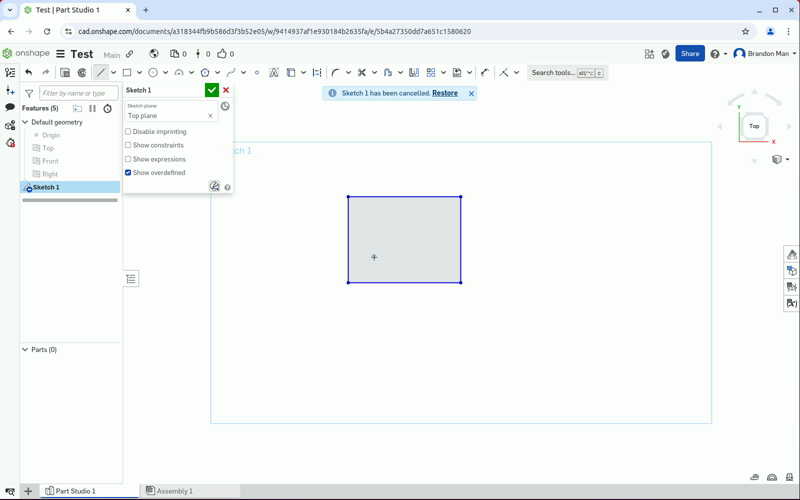
mouse_move(434, 256)
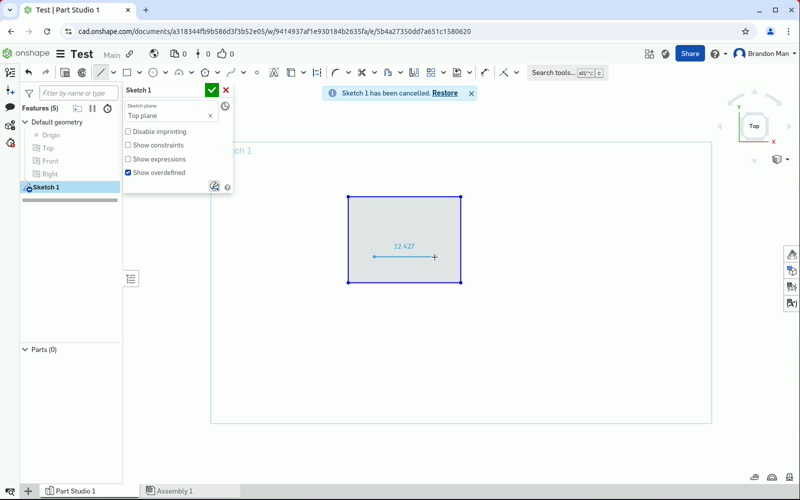
click(434, 256)
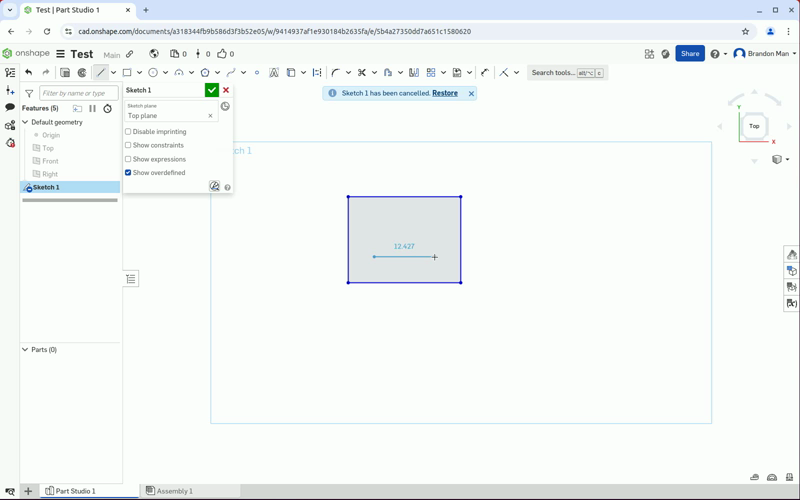
key_up(shift)
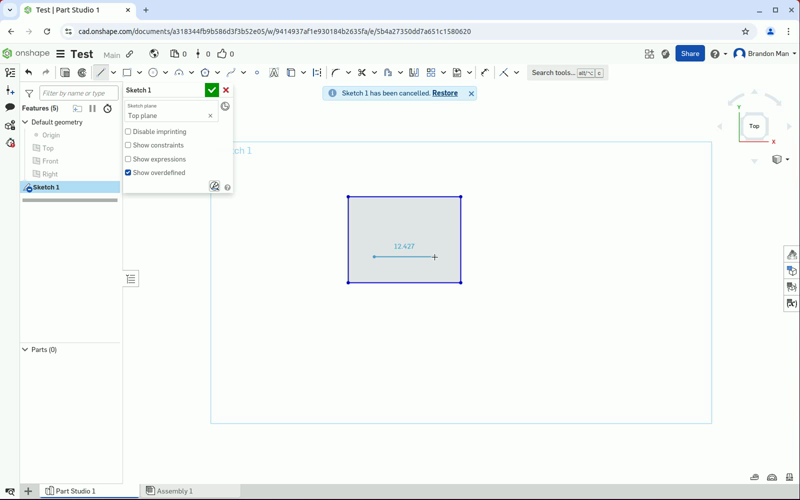
key_down(shift)
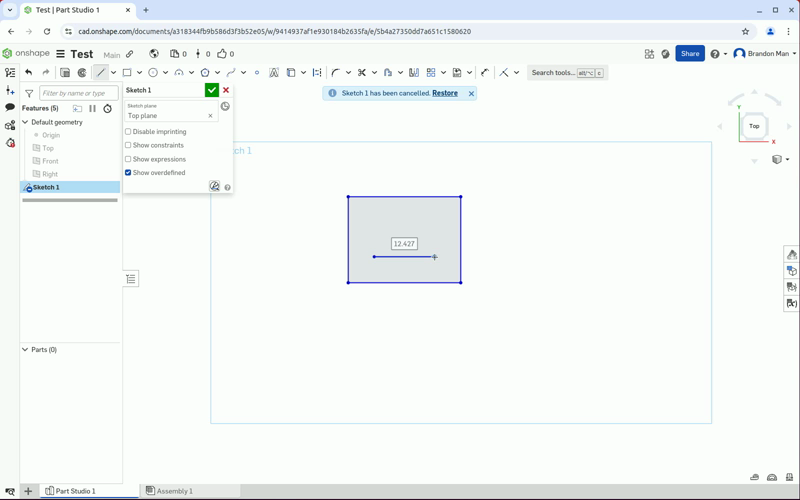
mouse_move(464, 256)
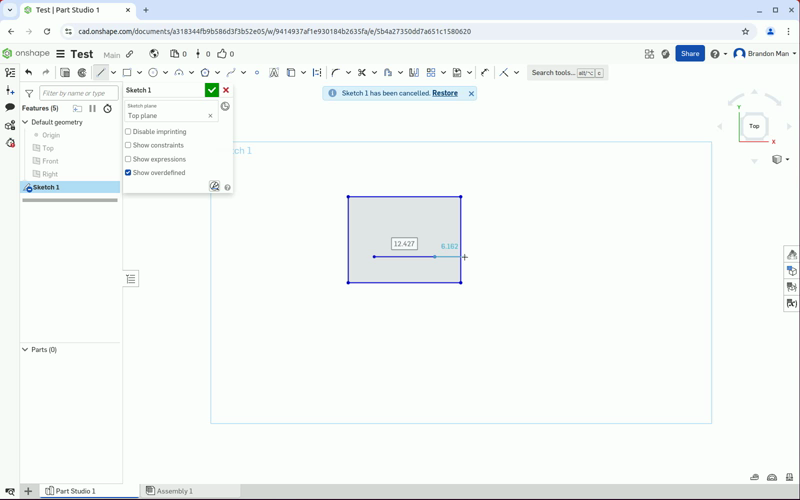
mouse_move(434, 222)
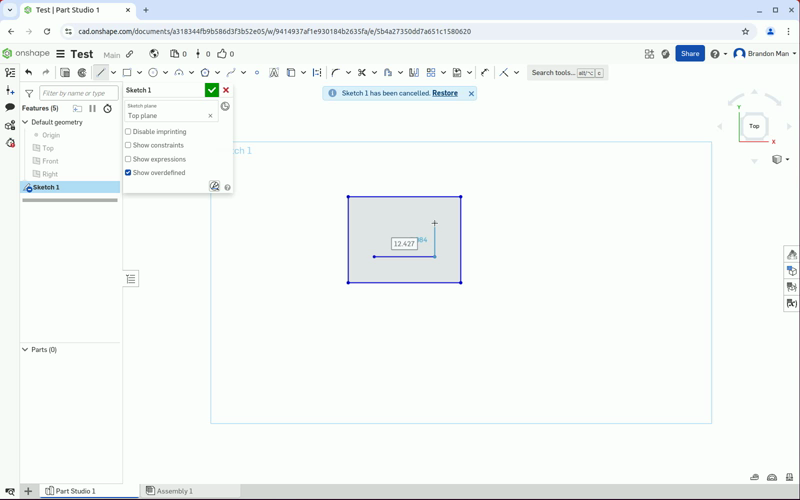
click(434, 222)
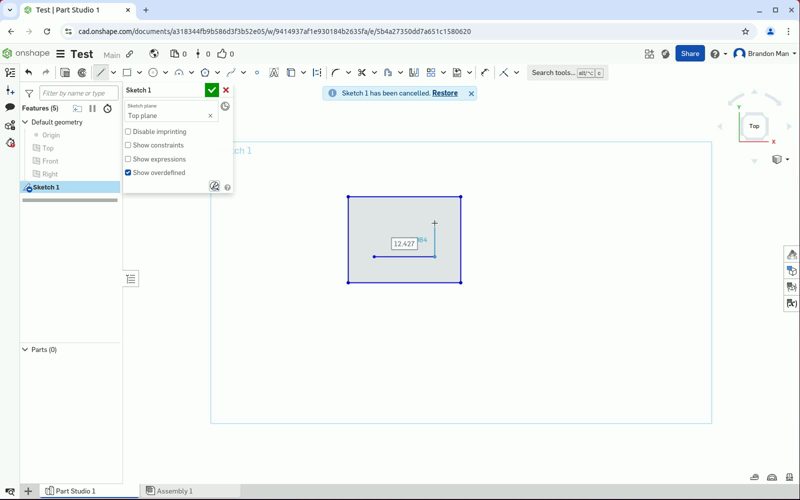
key_up(shift)
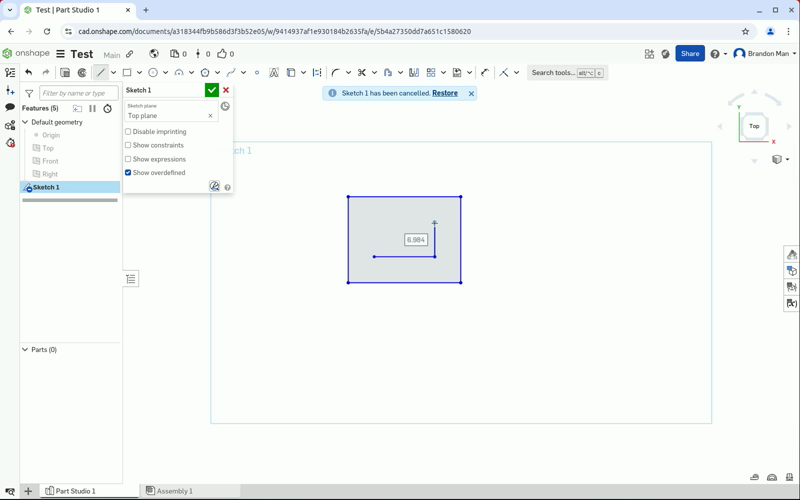
key_down(shift)
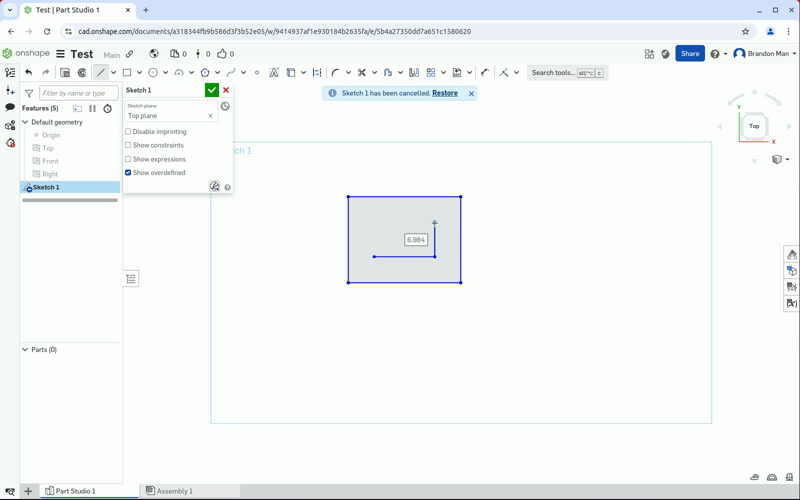
mouse_move(374, 222)
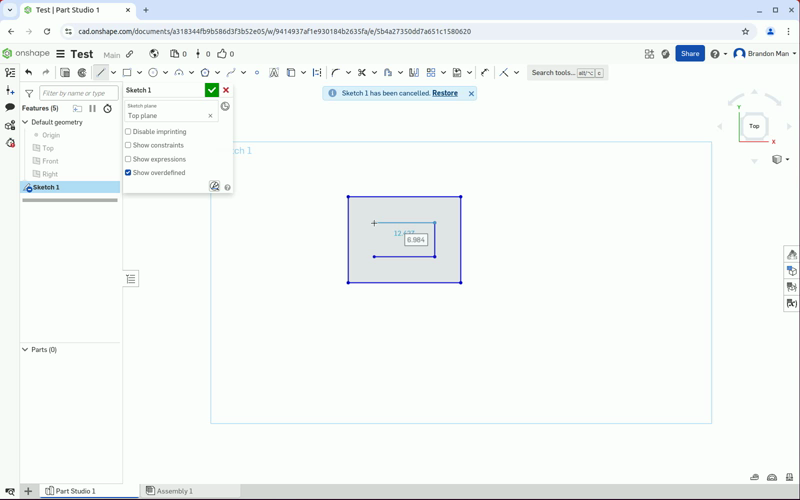
click(374, 222)
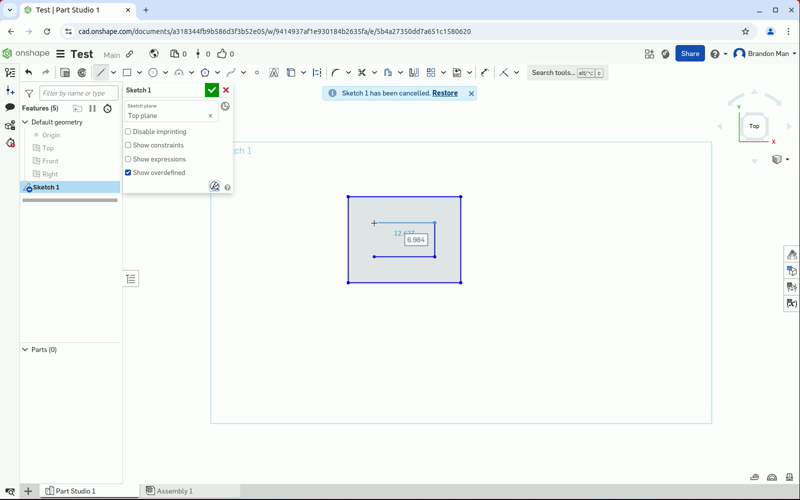
key_up(shift)
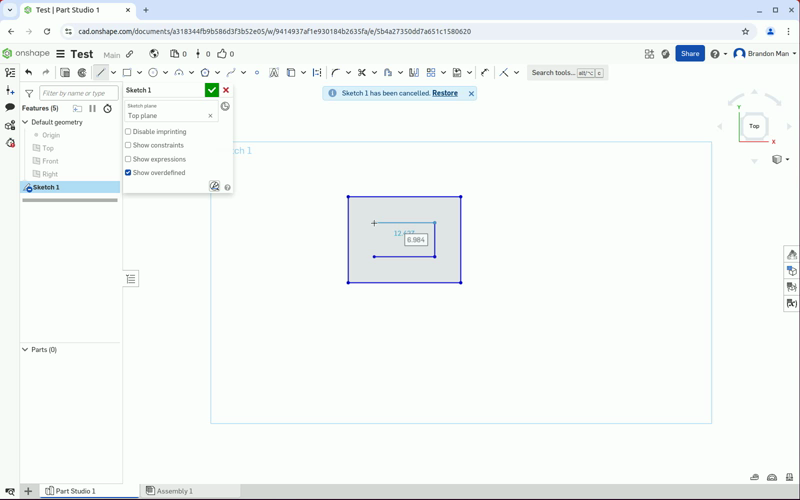
mouse_move(404, 222)
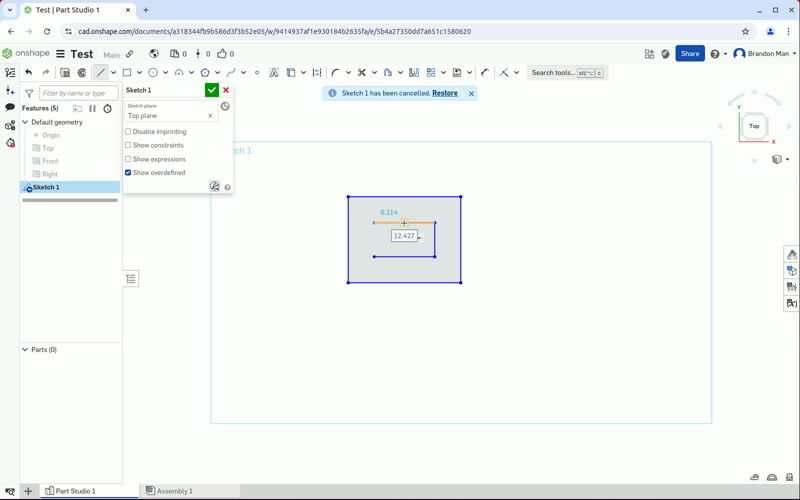
key_down(shift)
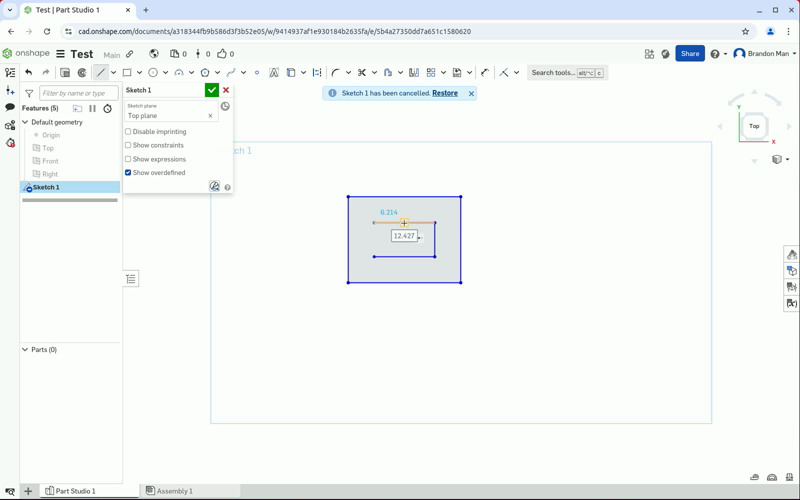
mouse_move(374, 256)
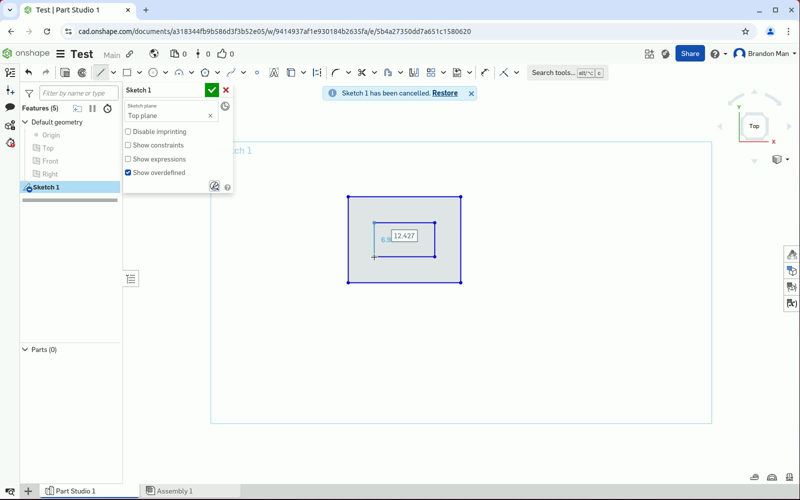
key_up(shift)
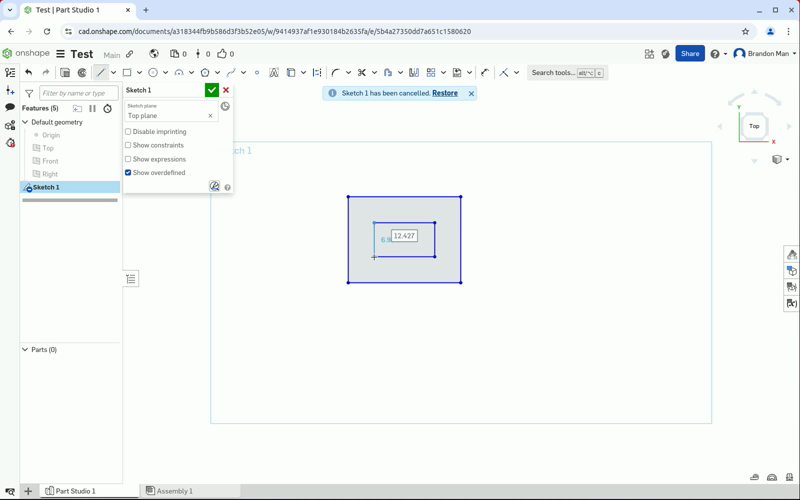
click(374, 256)
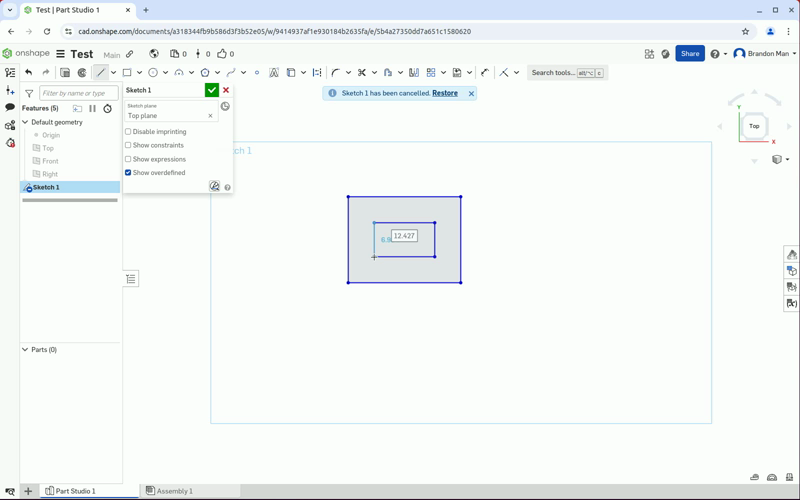
key(esc)
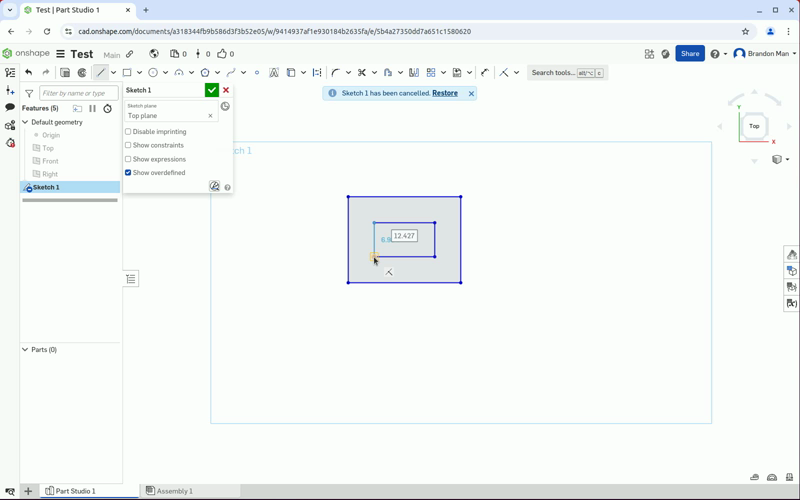
mouse_move(355, 210)
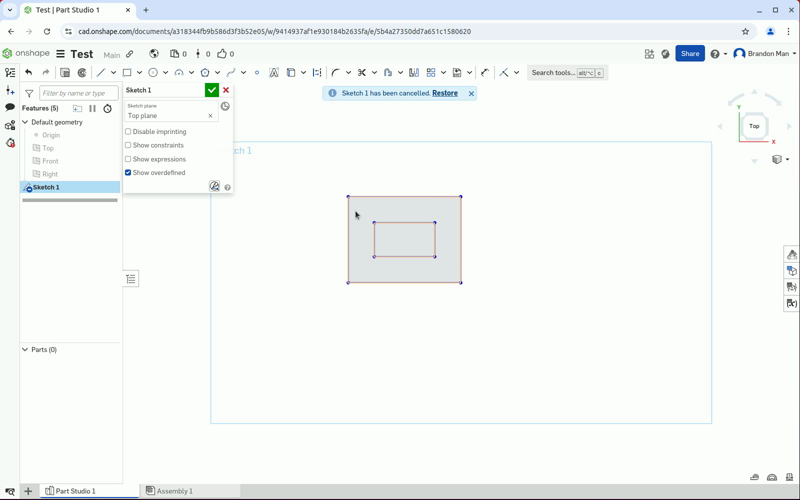
click(355, 210)
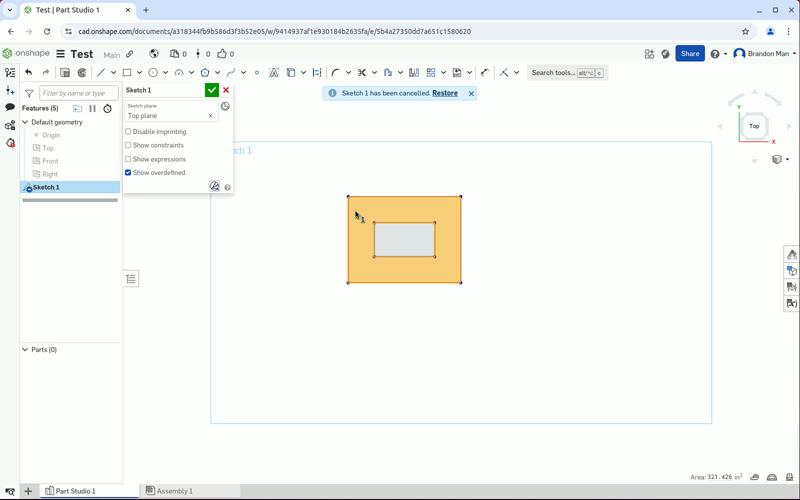
mouse_move(73, 352)
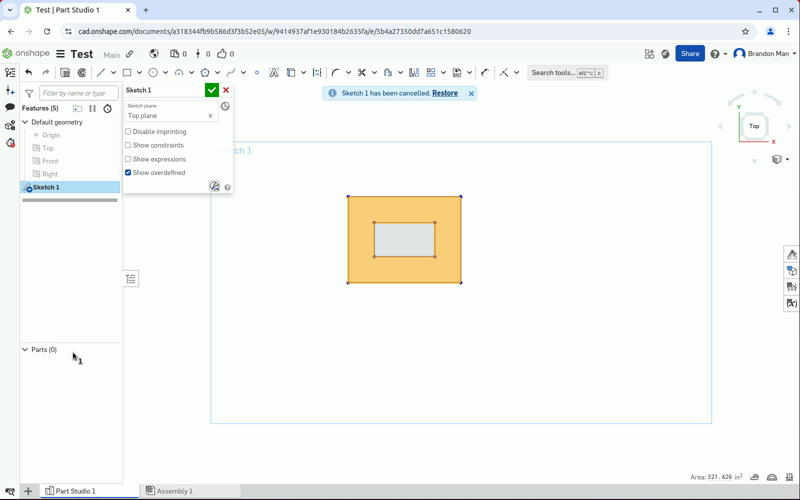
key(shift+y)
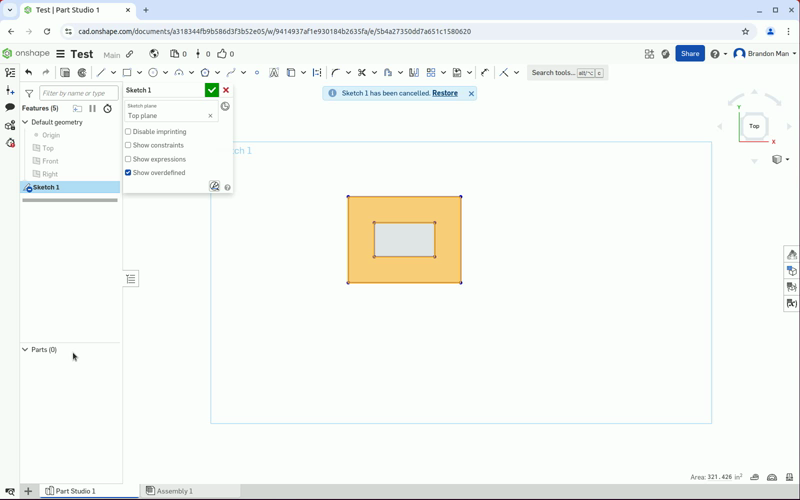
key(shift+e)
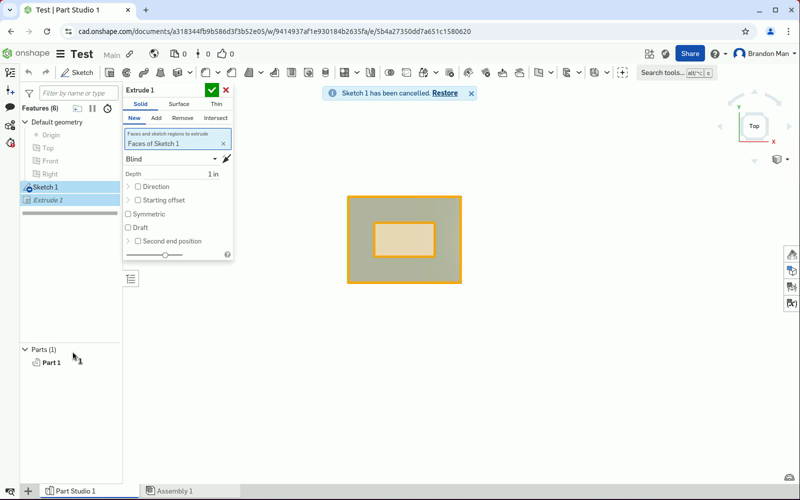
mouse_move(143, 106)
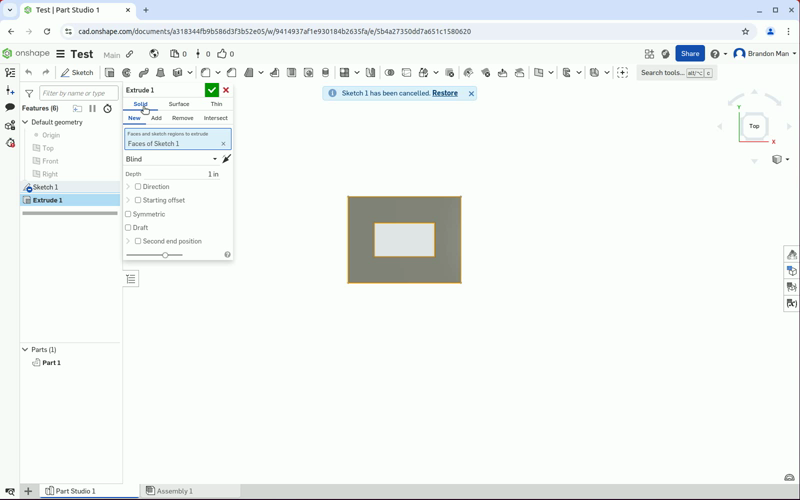
click(143, 106)
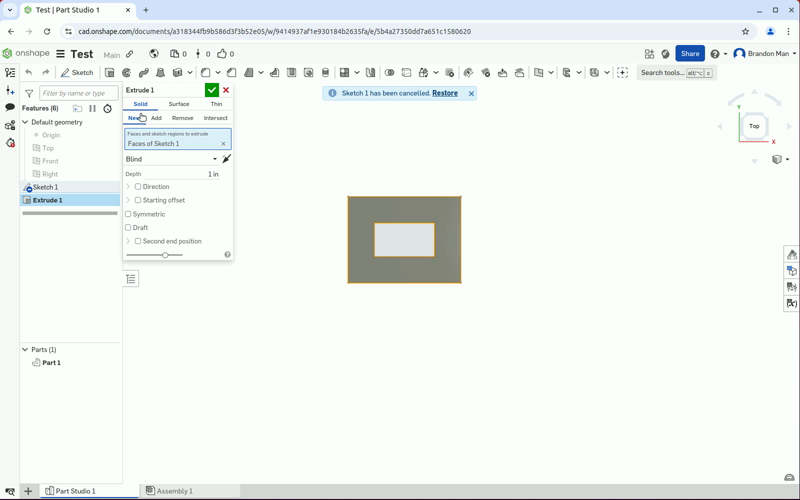
mouse_move(137, 120)
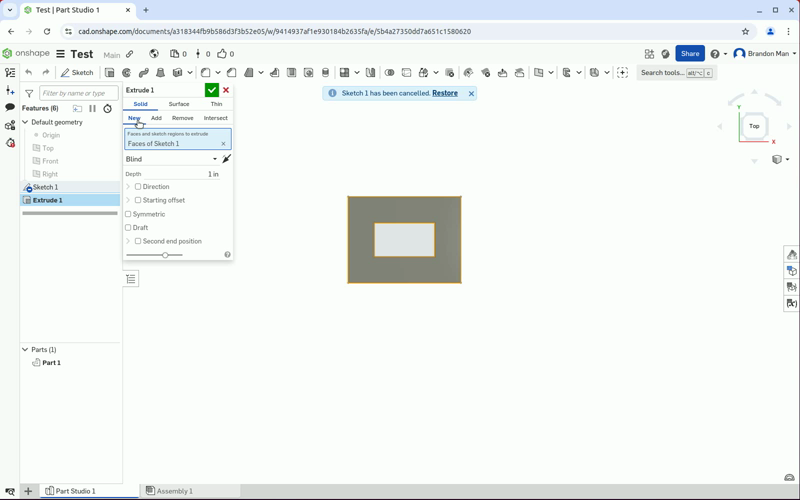
click(137, 120)
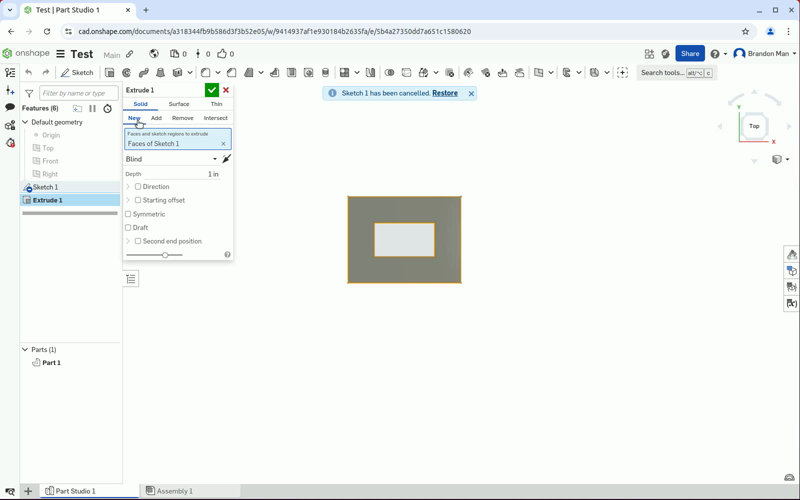
key(tab, 4)
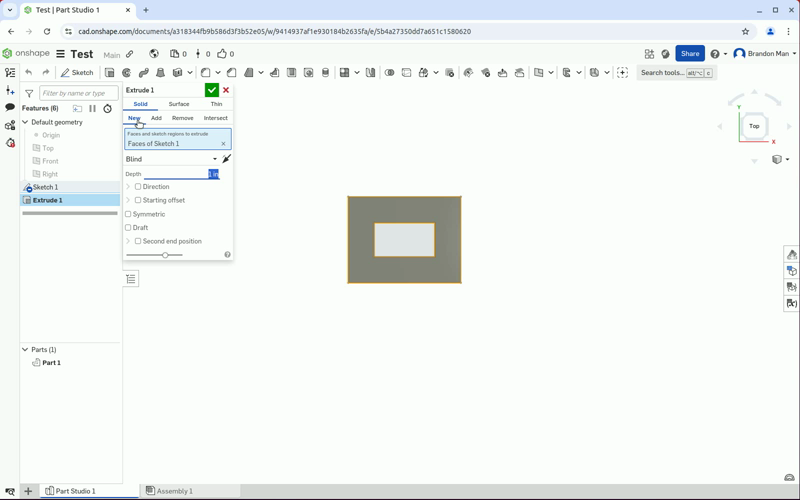
text(17.813)
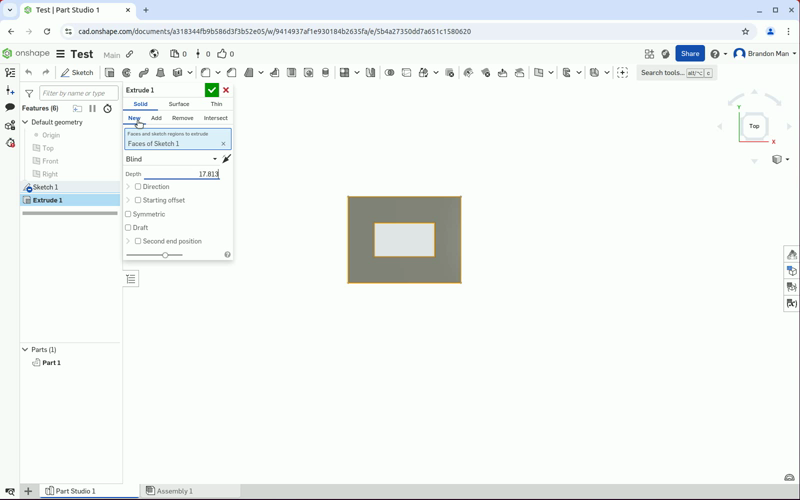
key(enter)
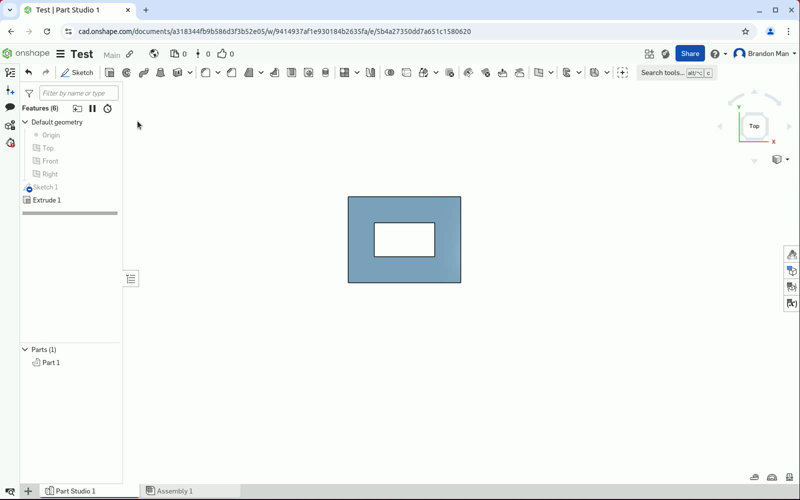
key(shift+h)
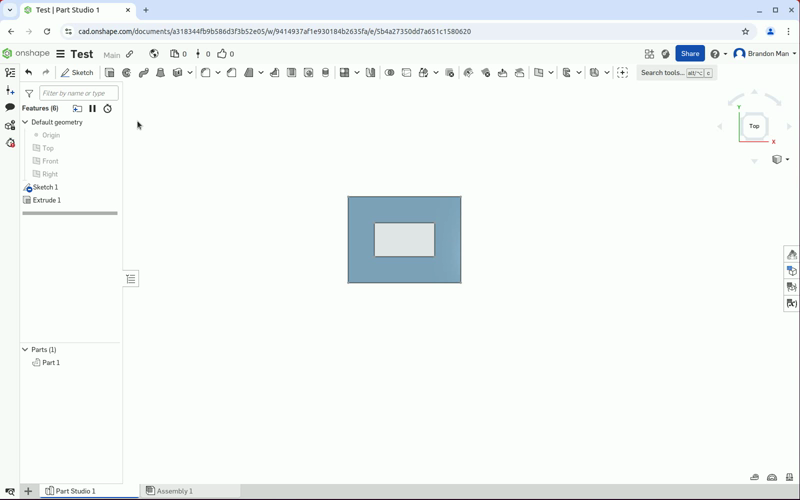
key(shift+h)
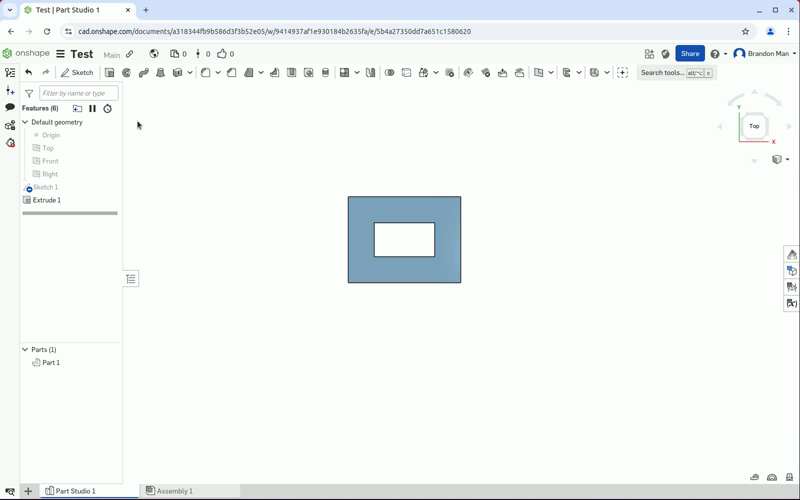
mouse_move(73, 189)
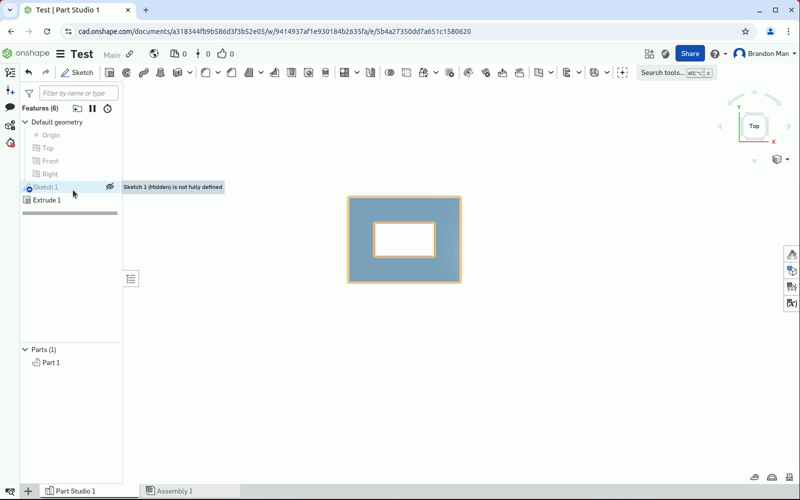
click(73, 189)
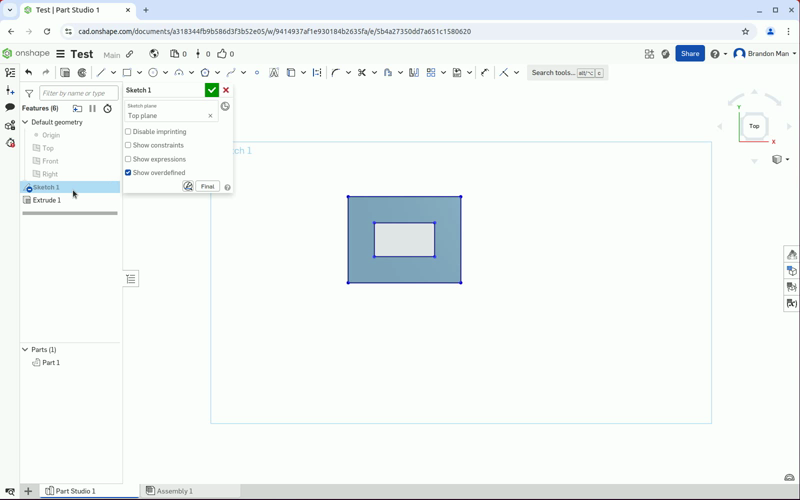
mouse_move(229, 92)
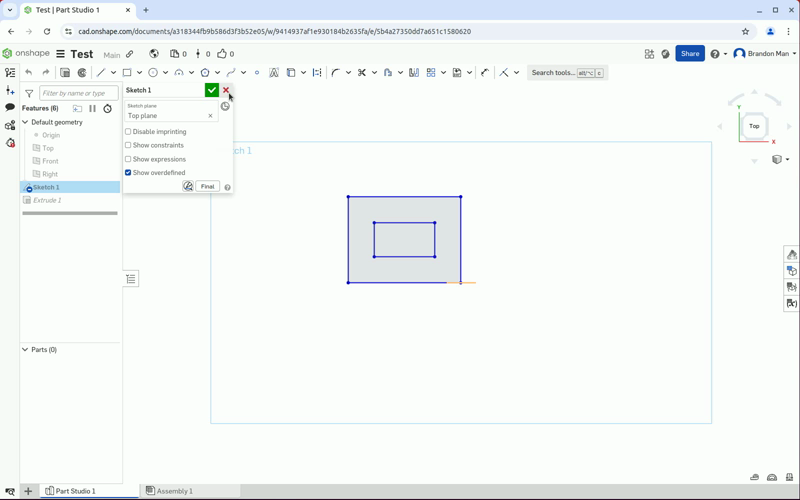
click(229, 92)
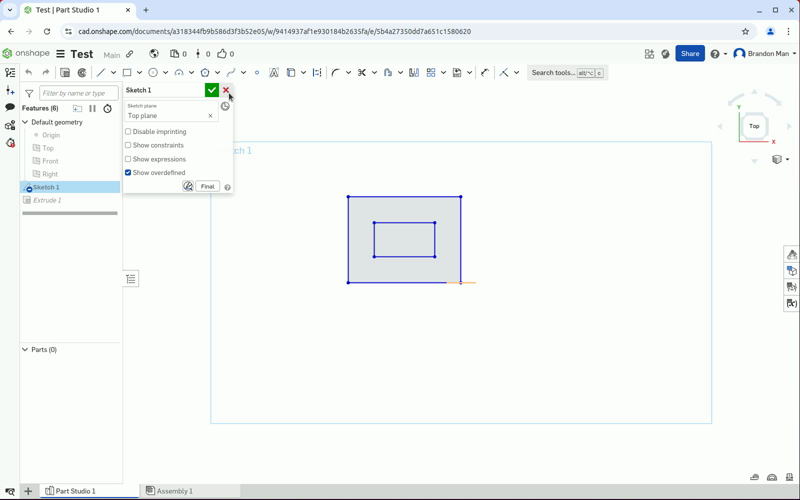
key(shift+s)
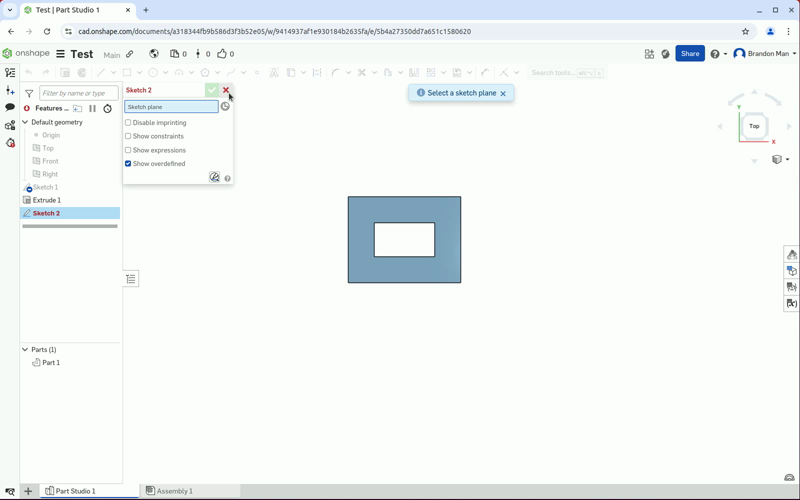
mouse_move(73, 150)
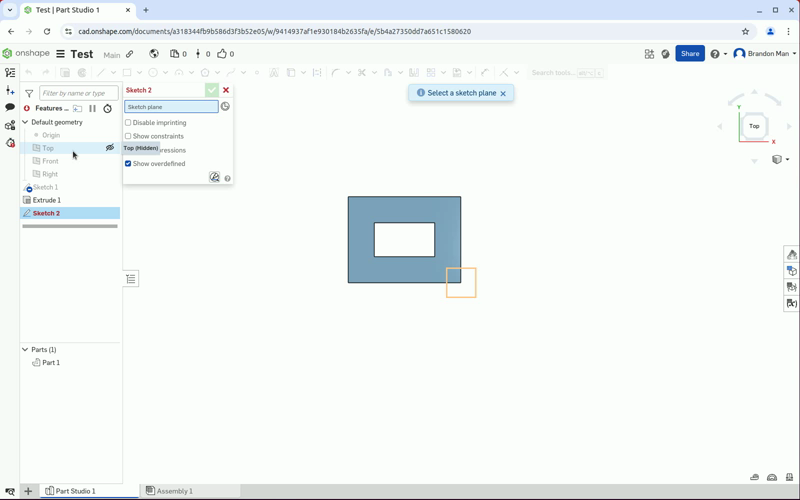
click(73, 150)
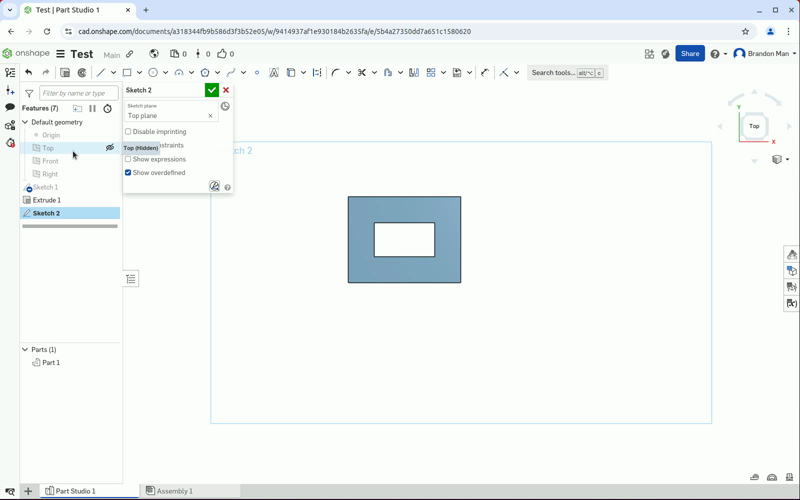
mouse_move(73, 352)
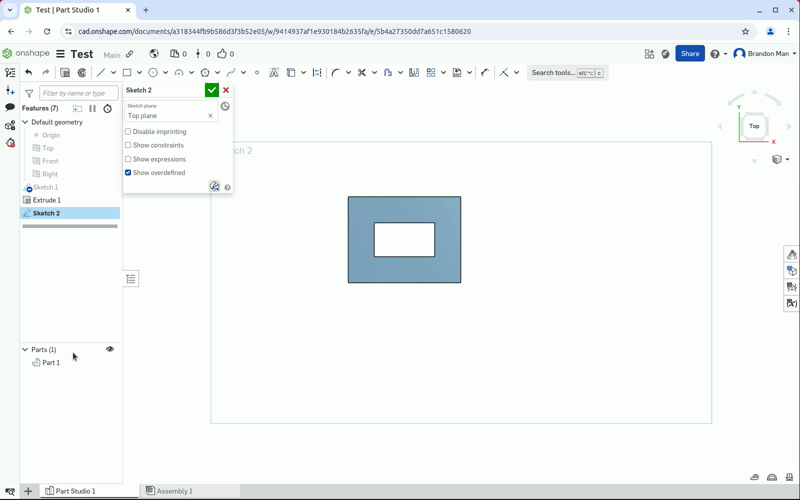
key(y)
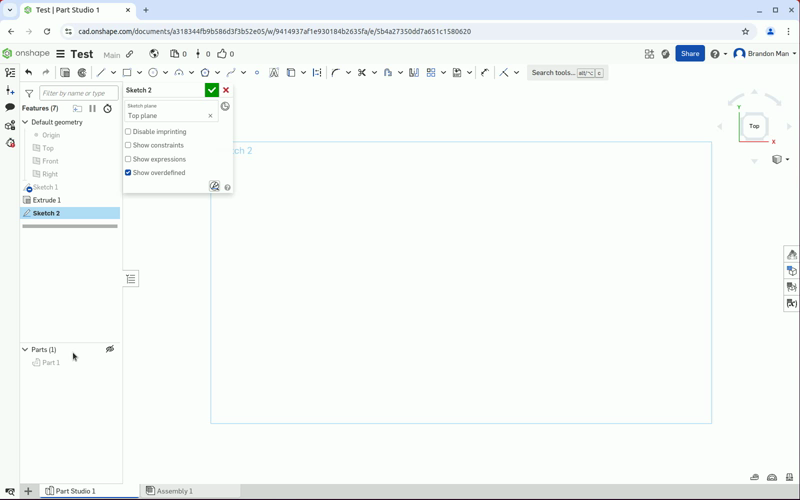
key(l)
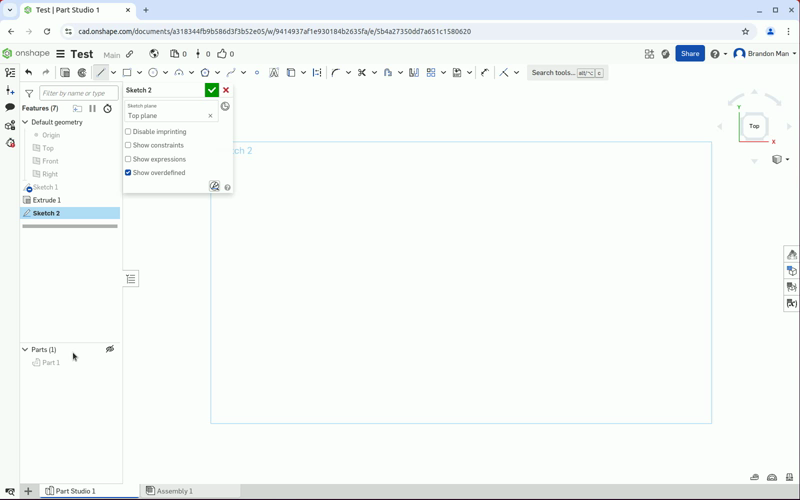
key_down(shift)
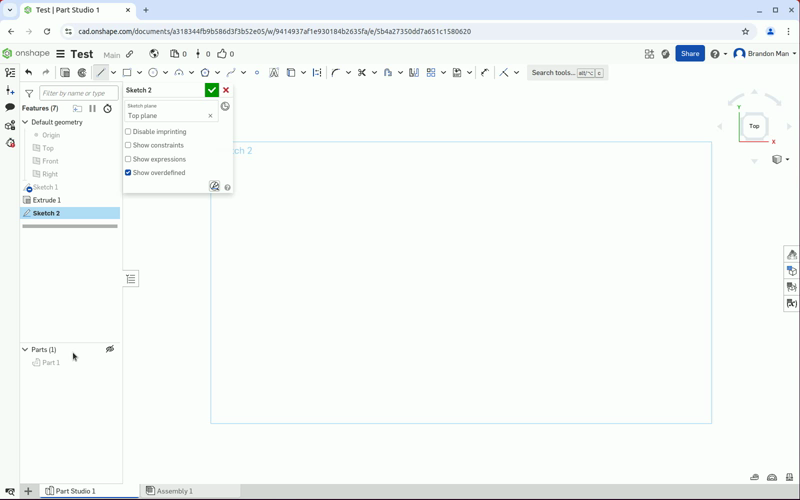
mouse_move(460, 282)
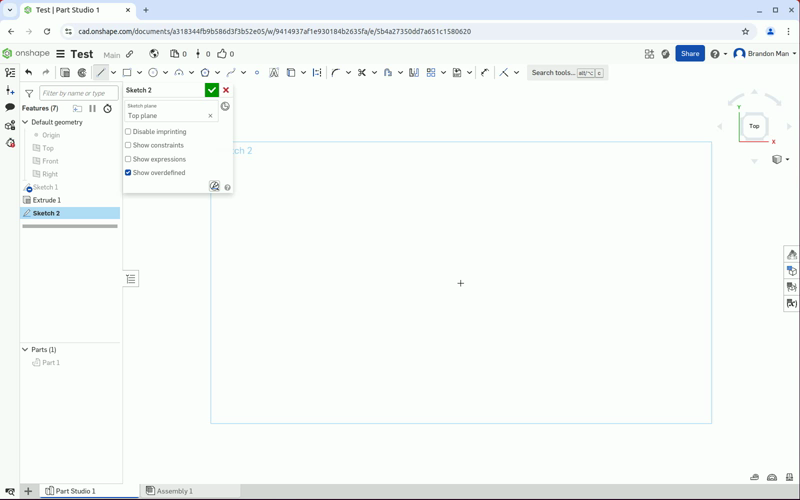
click(460, 282)
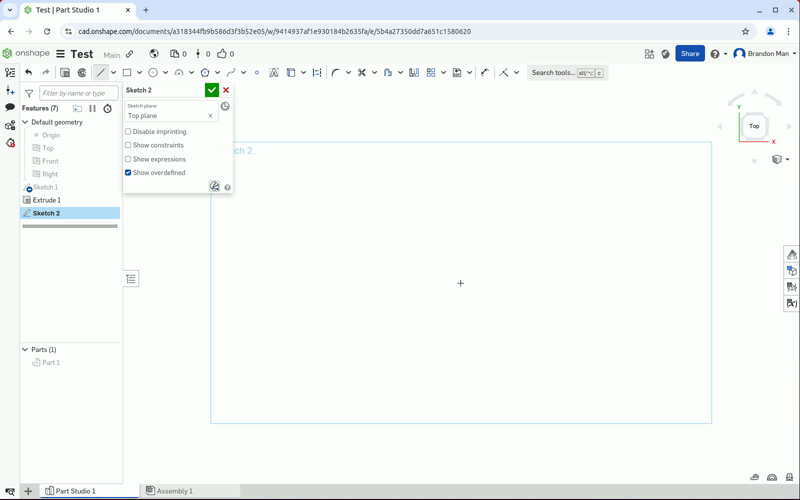
key_up(shift)
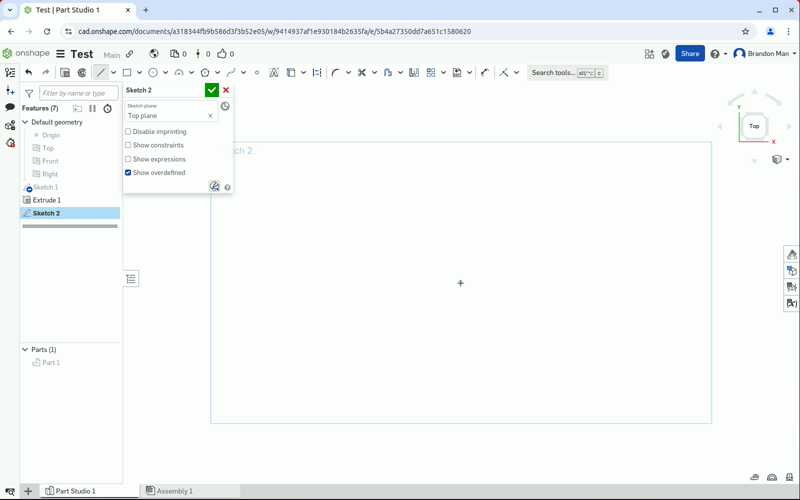
key_down(shift)
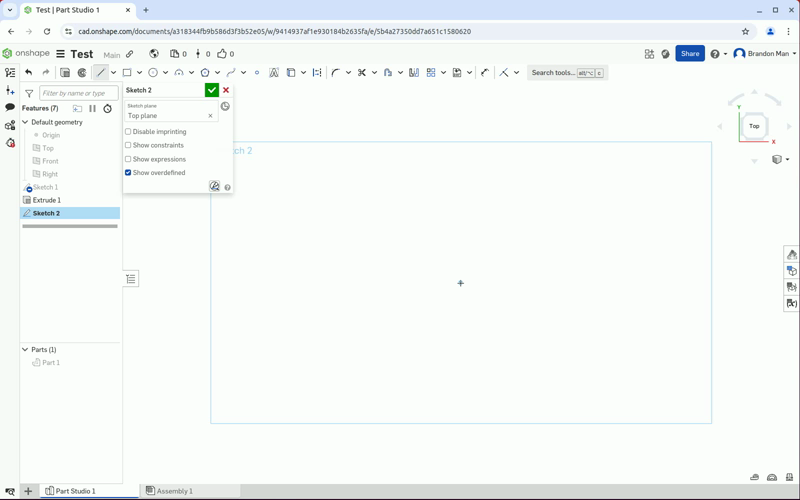
mouse_move(521, 282)
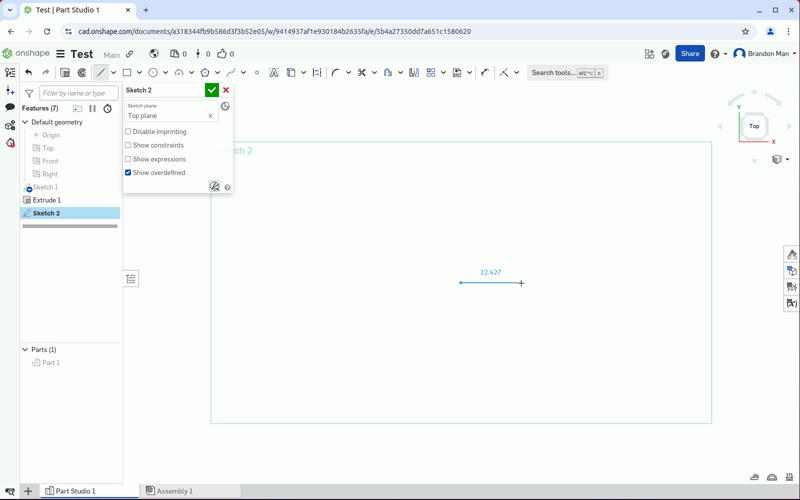
click(521, 282)
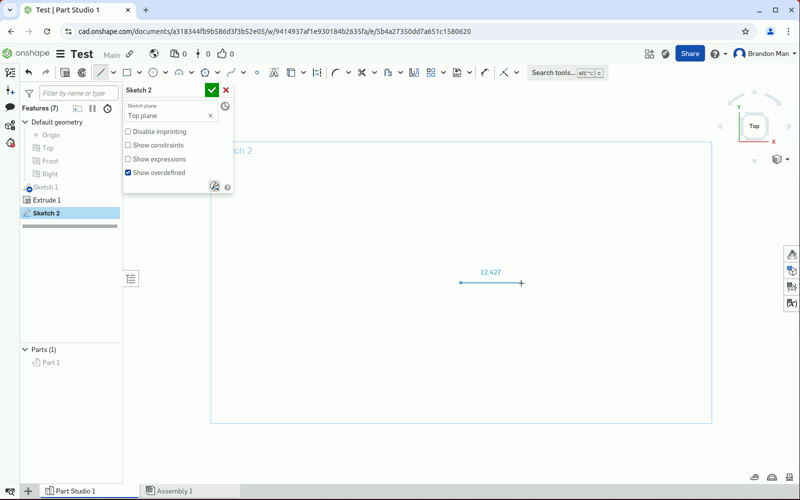
key_up(shift)
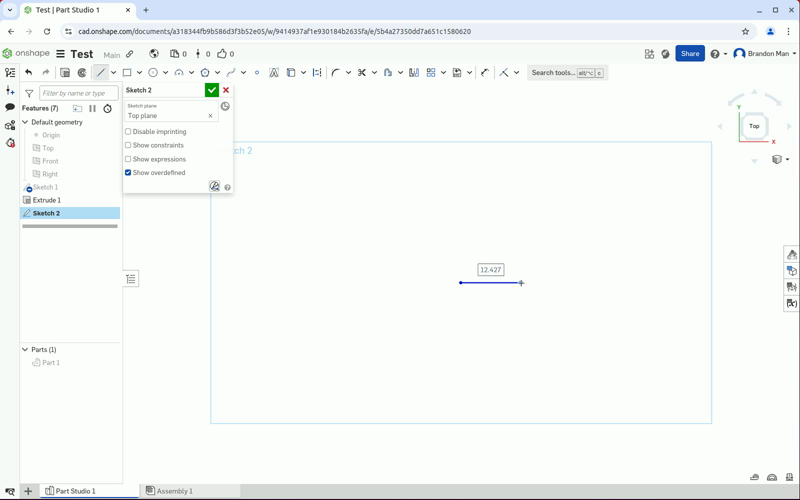
key_down(shift)
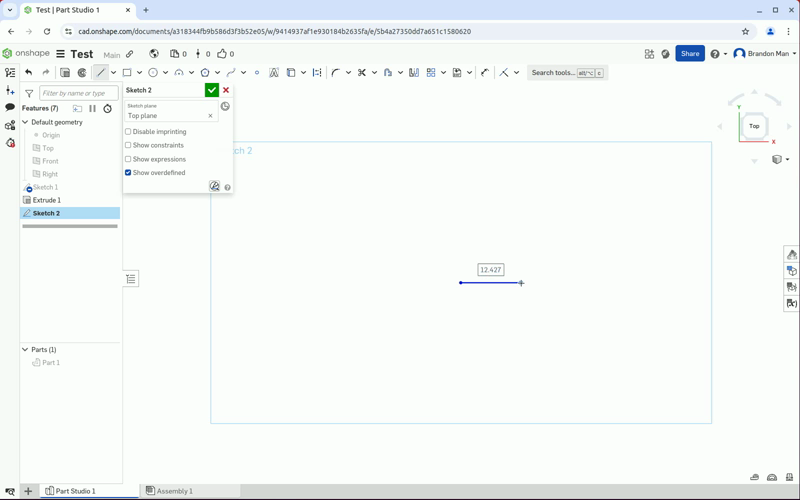
mouse_move(521, 195)
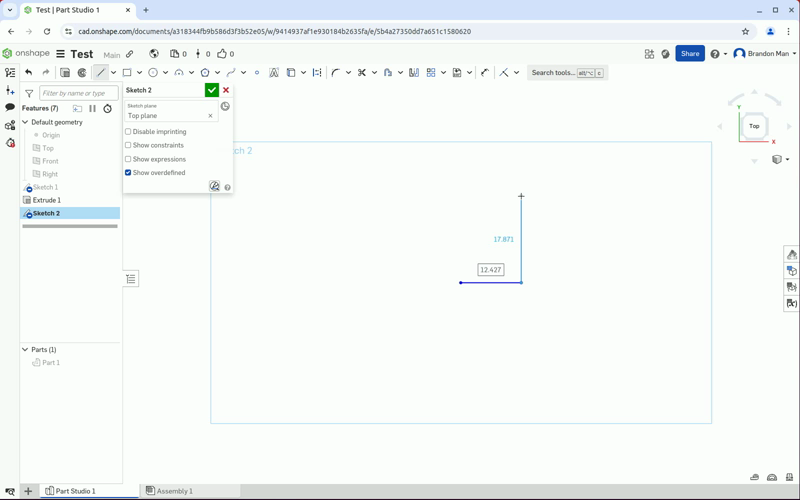
click(521, 195)
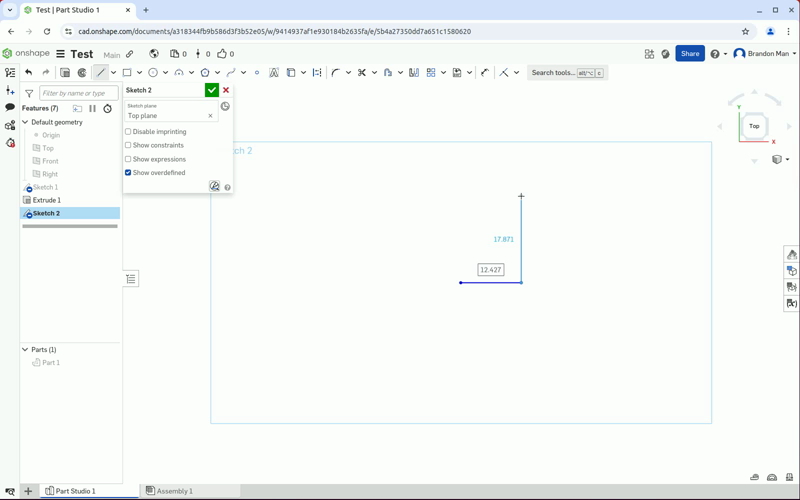
key_up(shift)
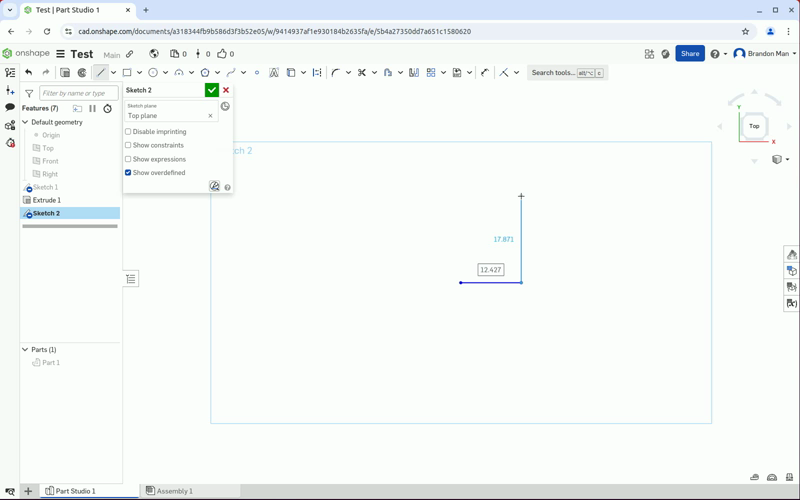
key_down(shift)
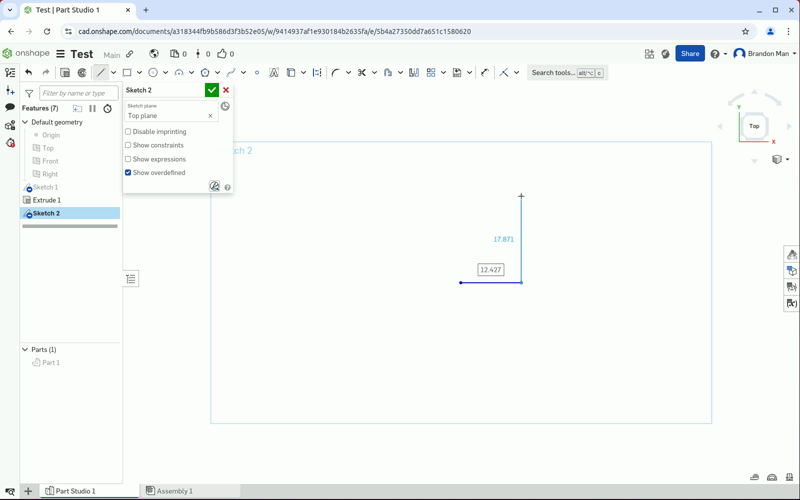
mouse_move(460, 195)
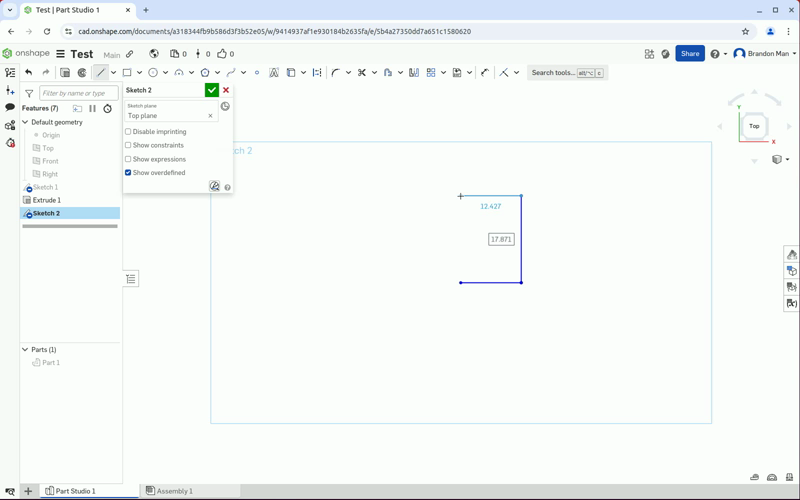
click(460, 195)
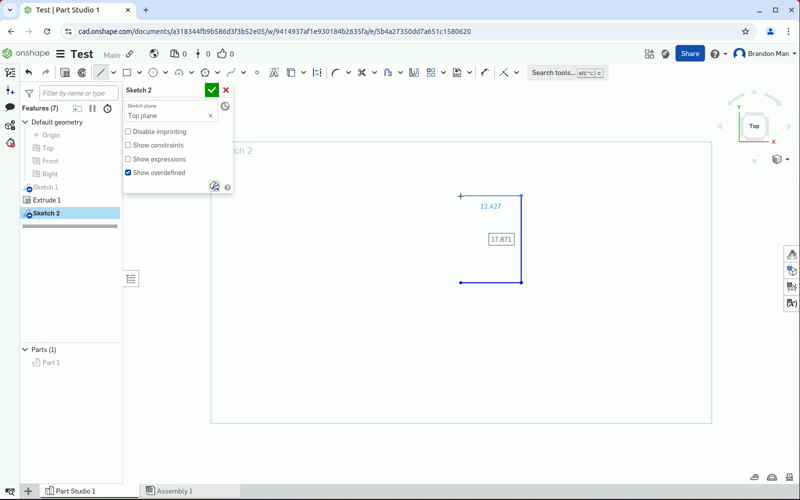
key_up(shift)
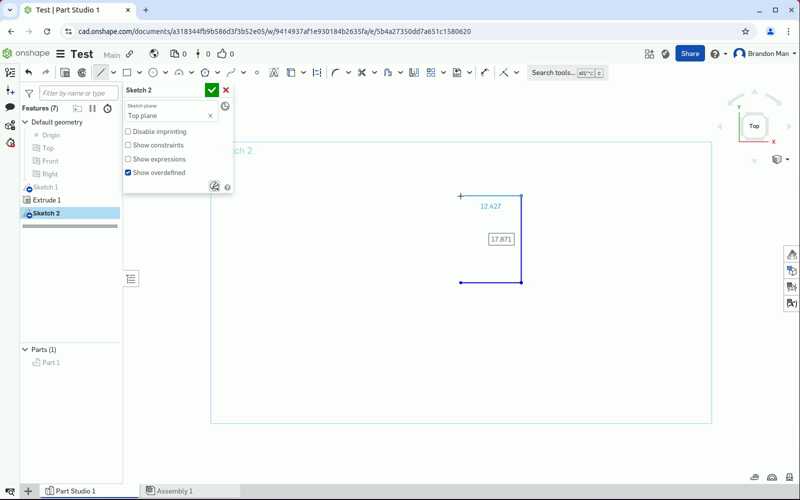
key_down(shift)
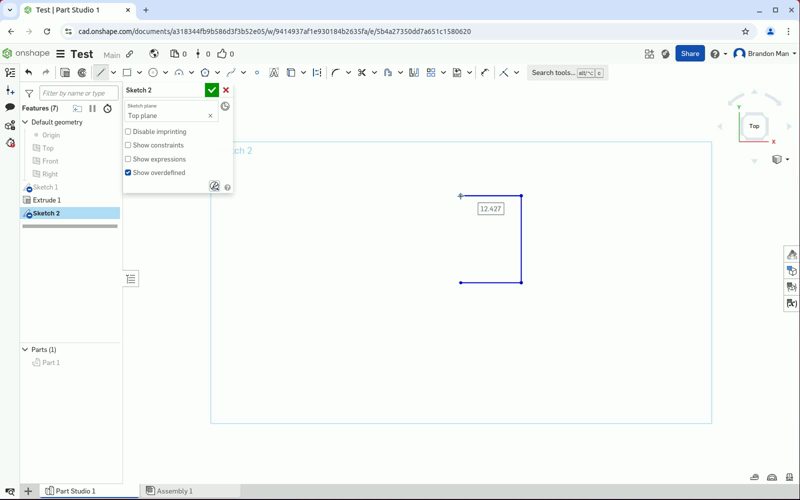
mouse_move(460, 282)
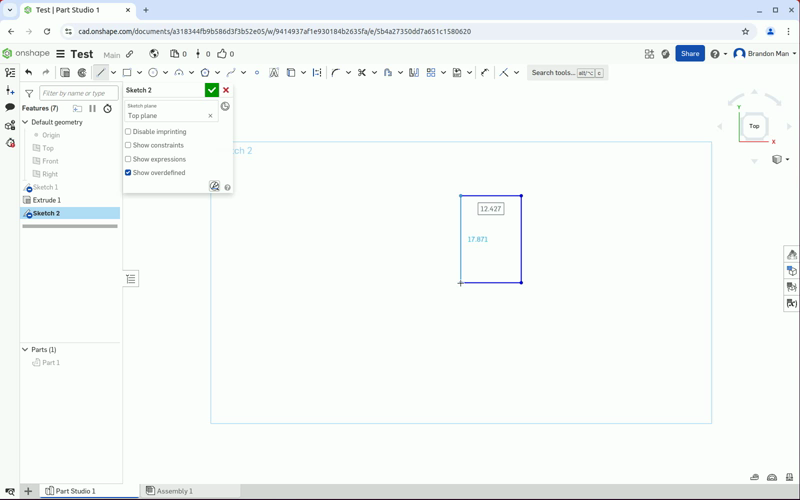
key_up(shift)
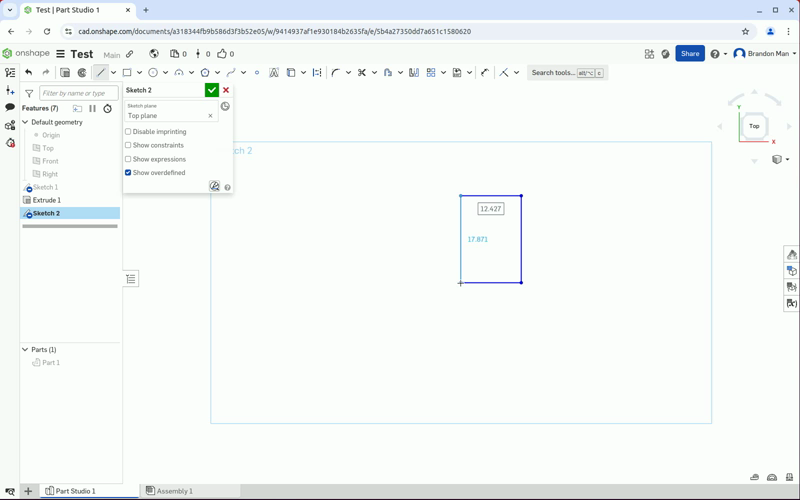
click(460, 282)
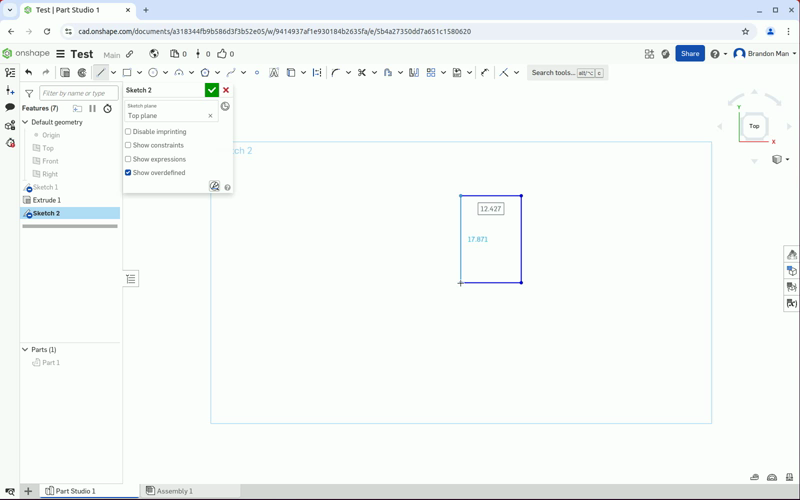
key(esc)
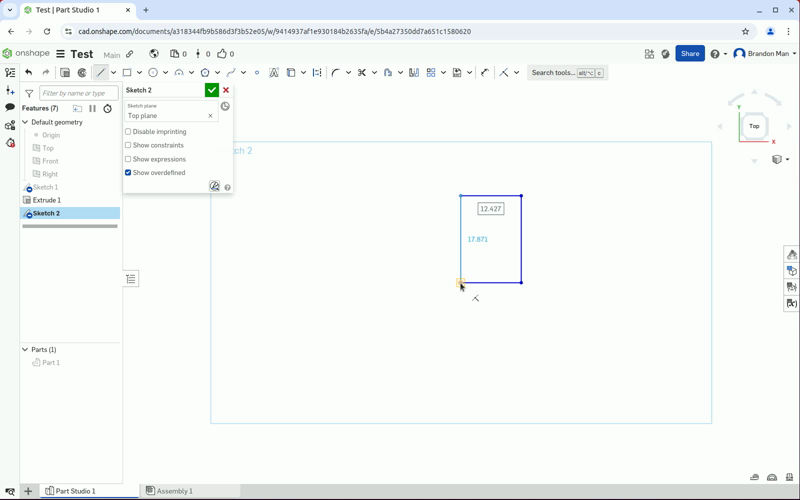
mouse_move(493, 238)
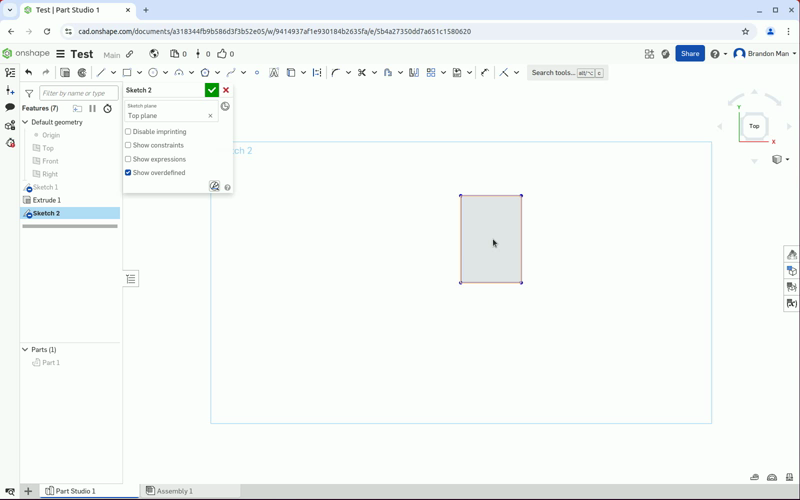
click(493, 238)
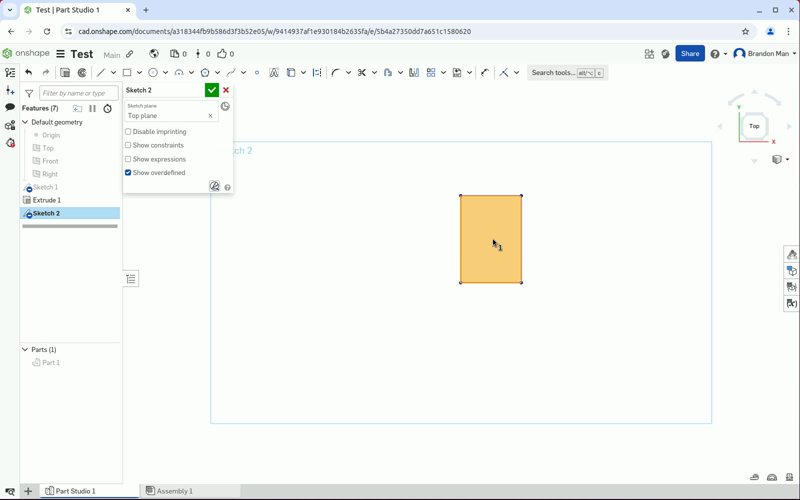
mouse_move(73, 352)
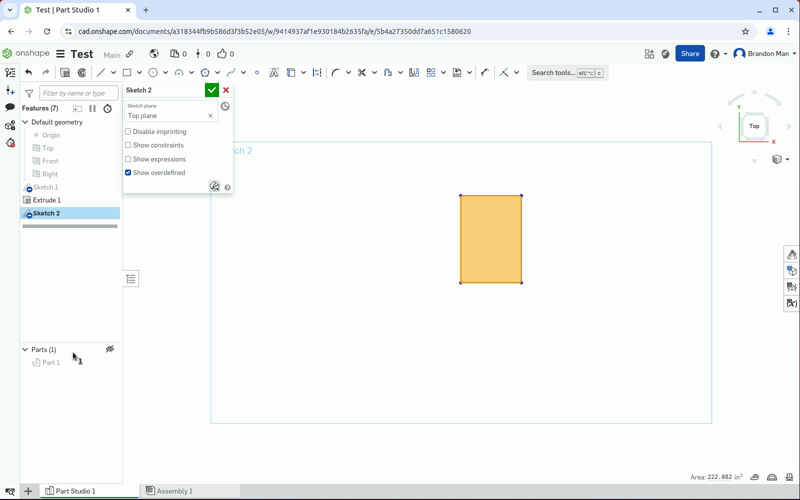
key(shift+y)
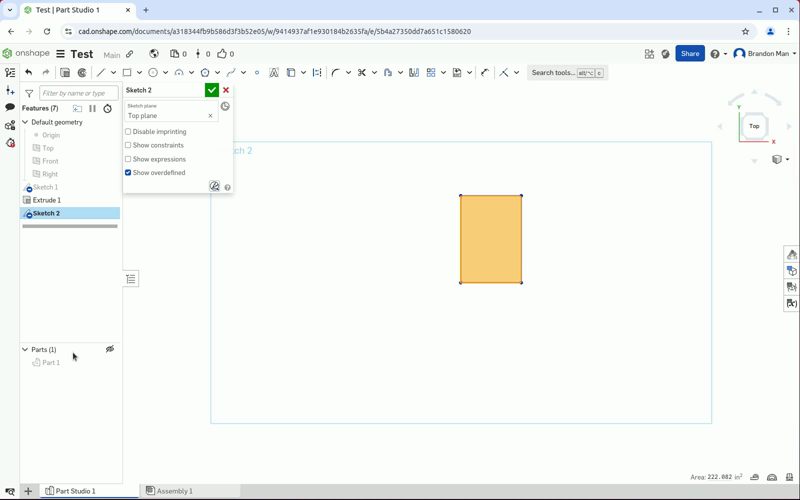
key(shift+e)
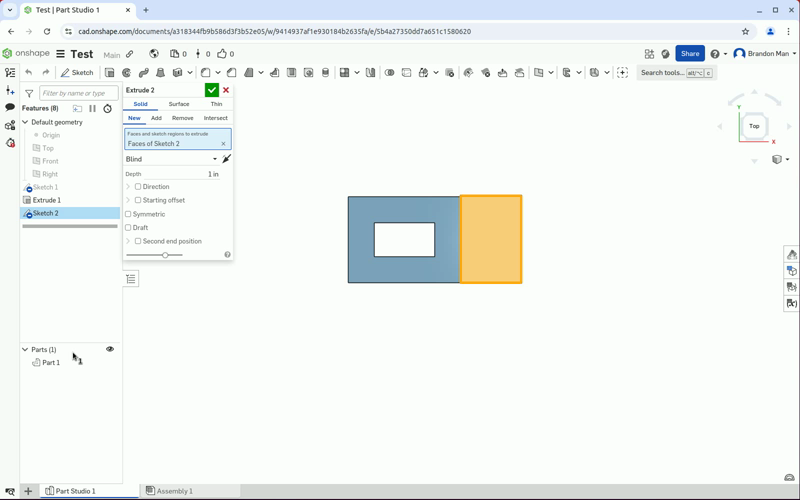
mouse_move(143, 106)
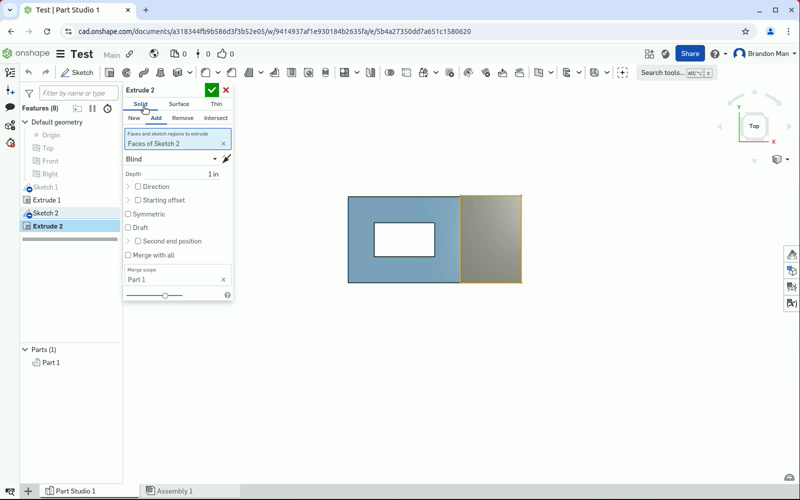
click(143, 106)
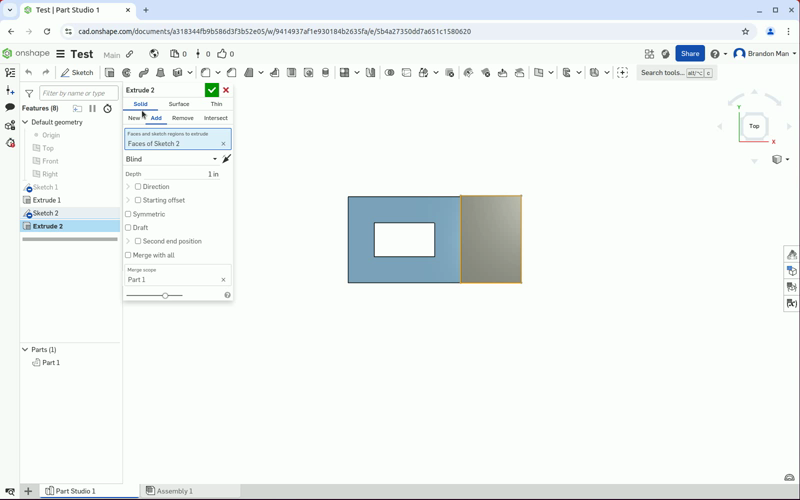
mouse_move(137, 120)
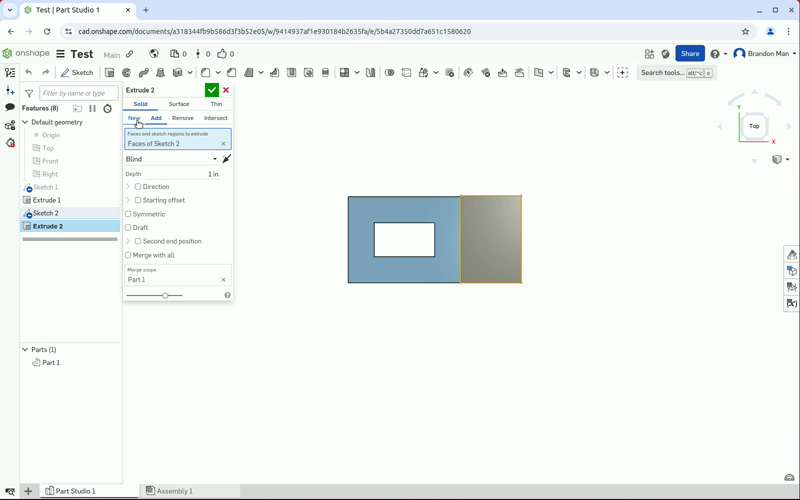
click(137, 120)
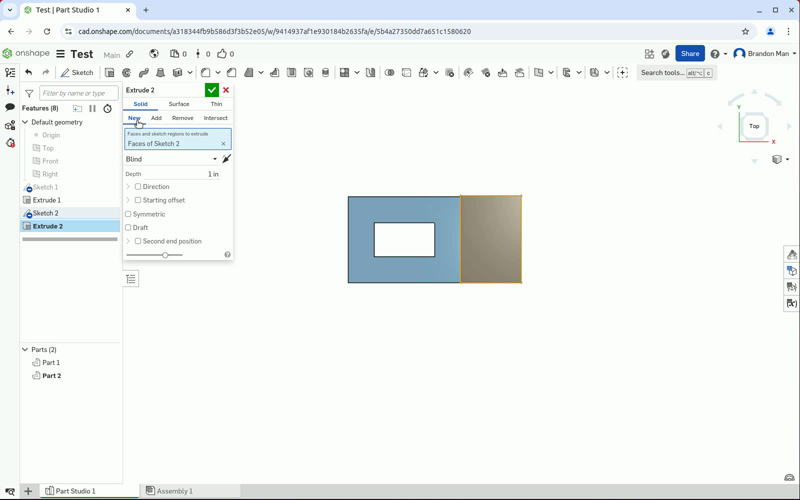
key(tab, 4)
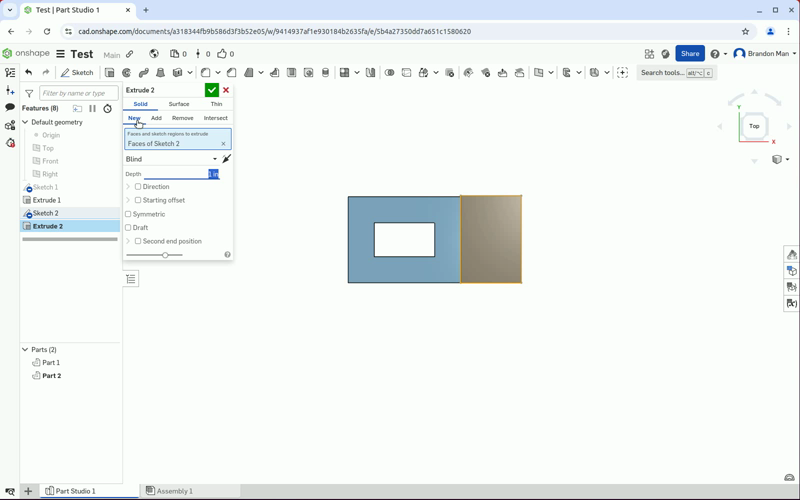
text(5.296)
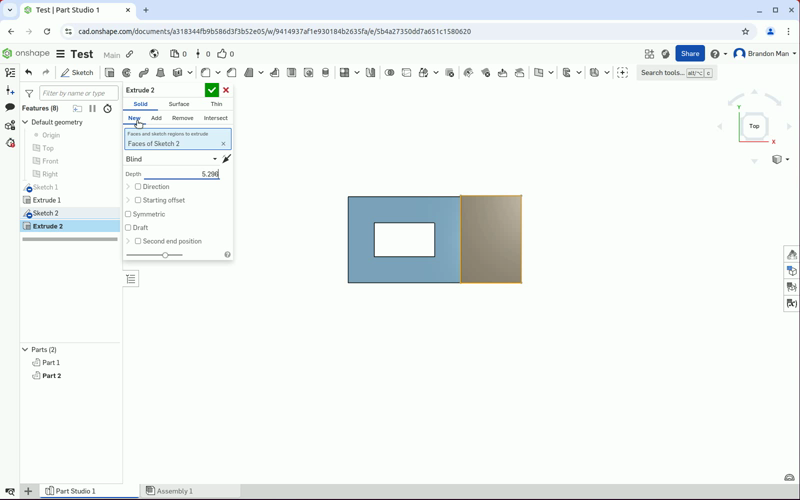
key(enter)
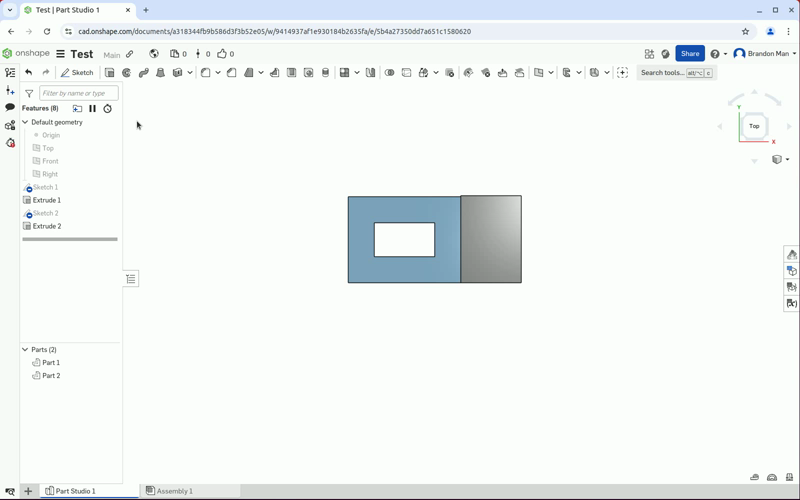
key(shift+h)
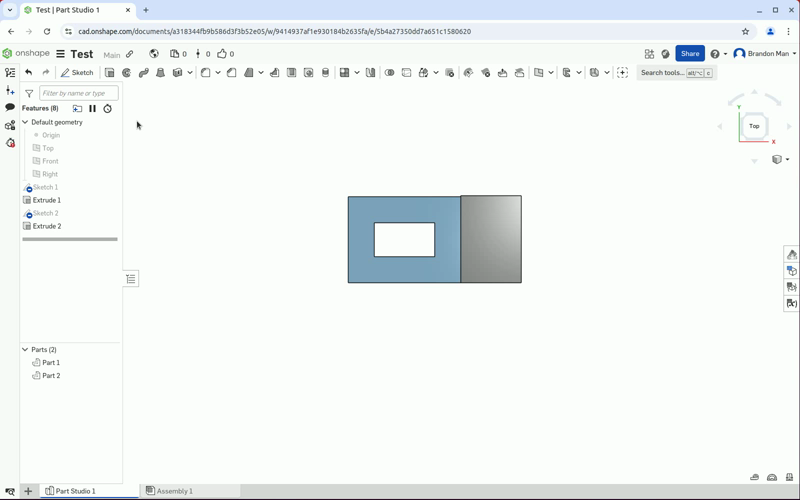
key(shift+h)
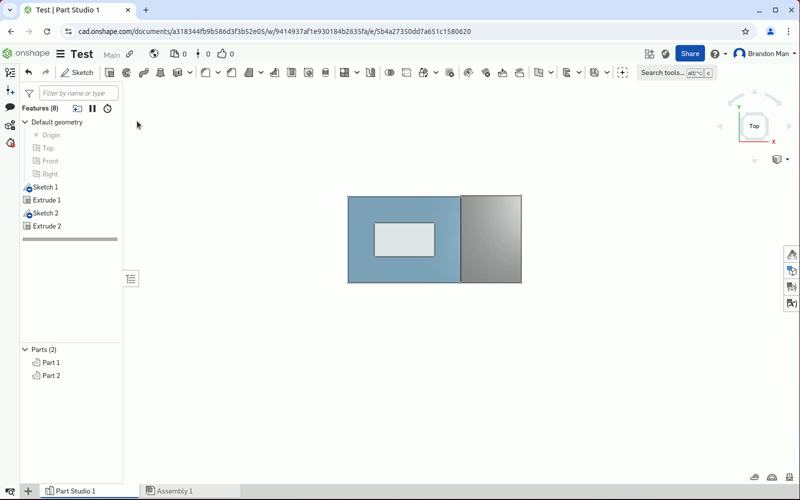
key(shift+7)
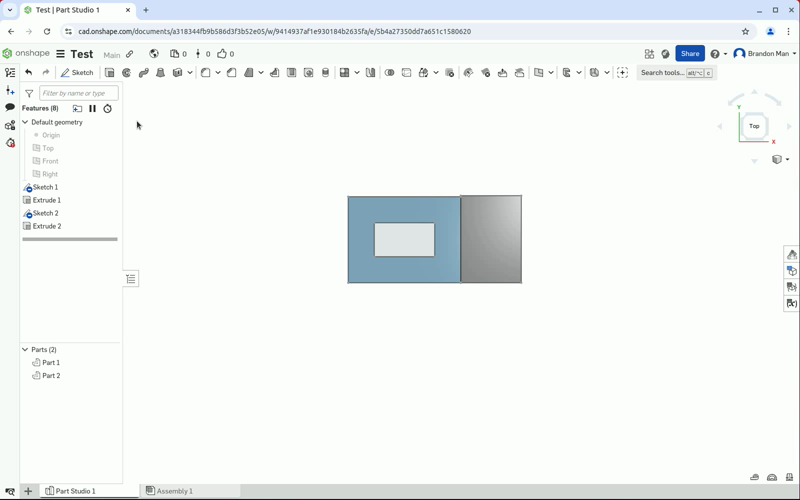
key(up, 3)
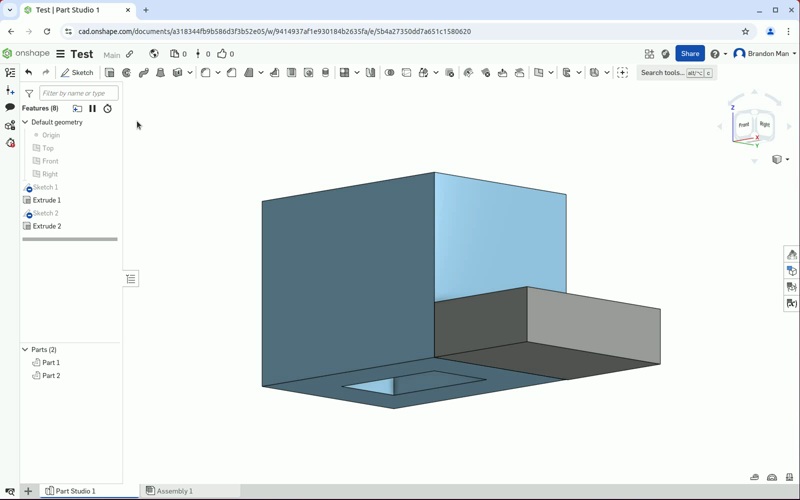
key(left, 3)
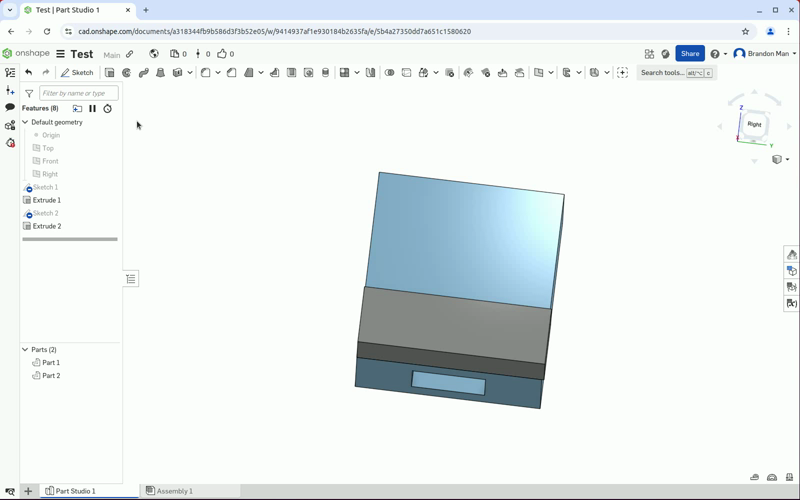
key(right, 3)
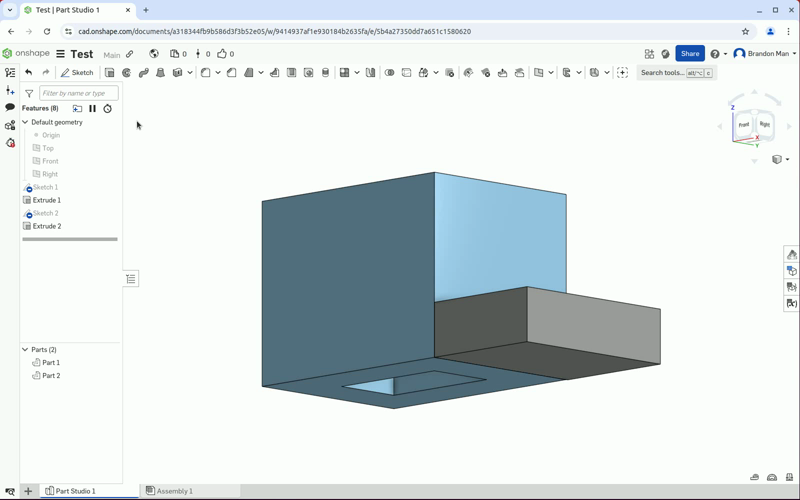
key(down, 3)
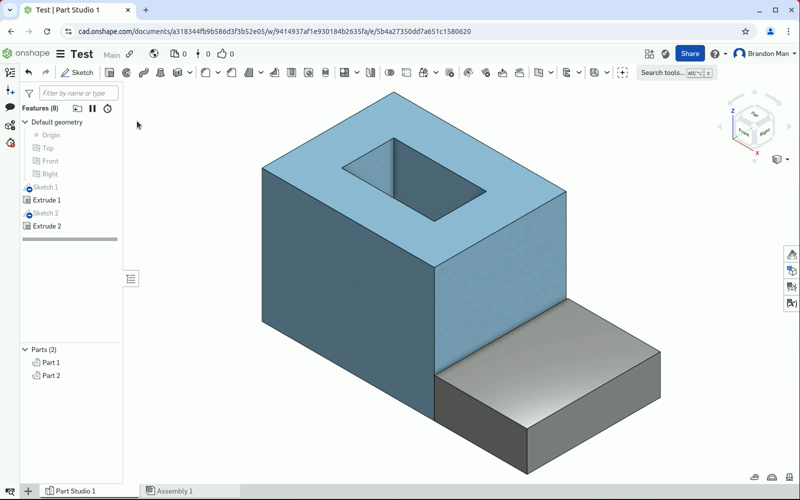
mouse_move(73, 189)
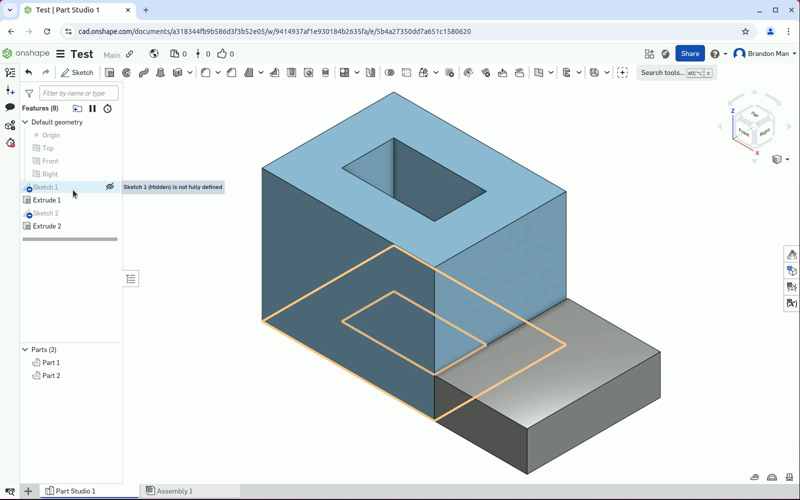
click(73, 189)